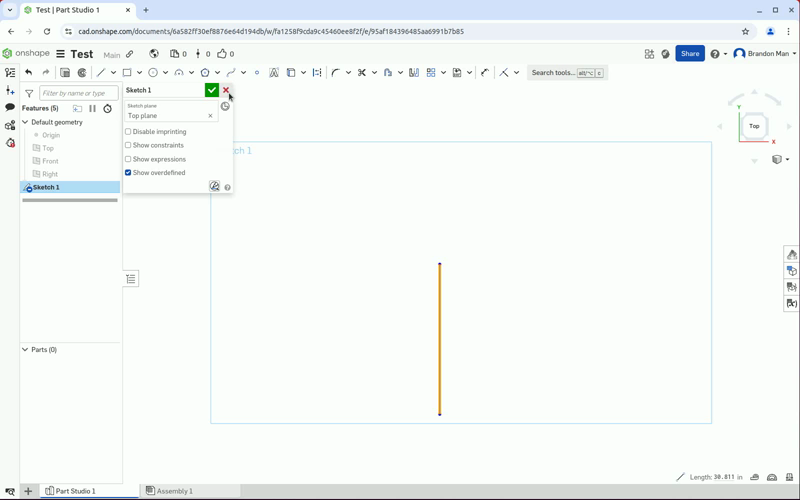
key(shift+h)
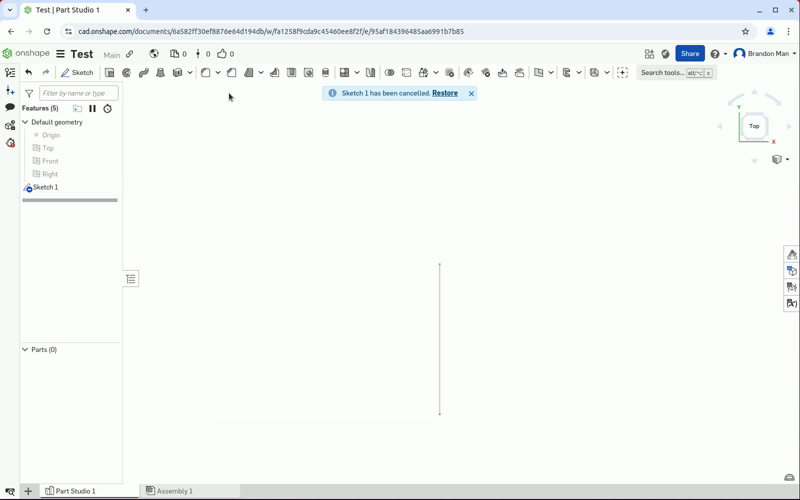
key(shift+s)
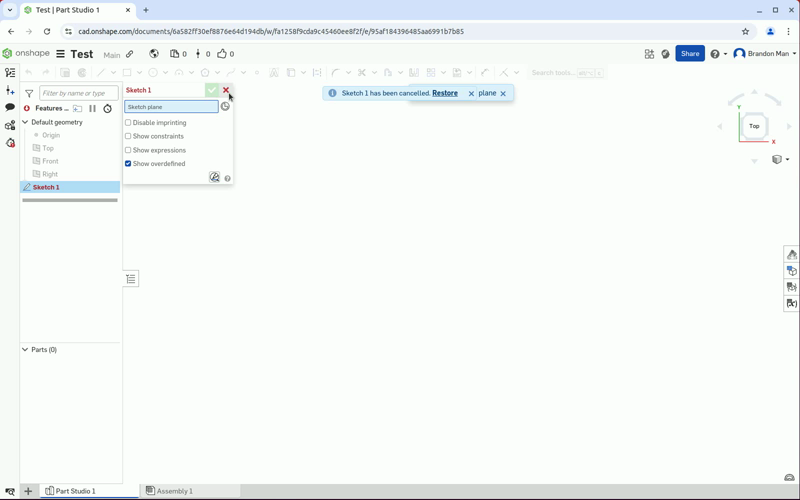
mouse_move(73, 150)
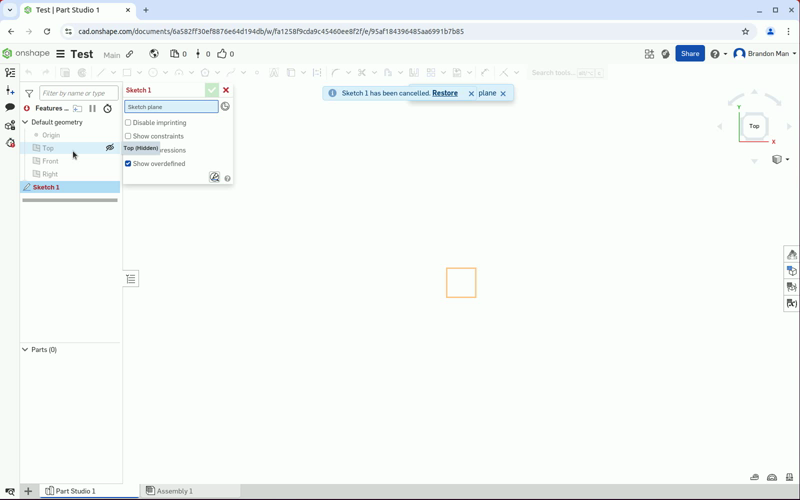
click(73, 150)
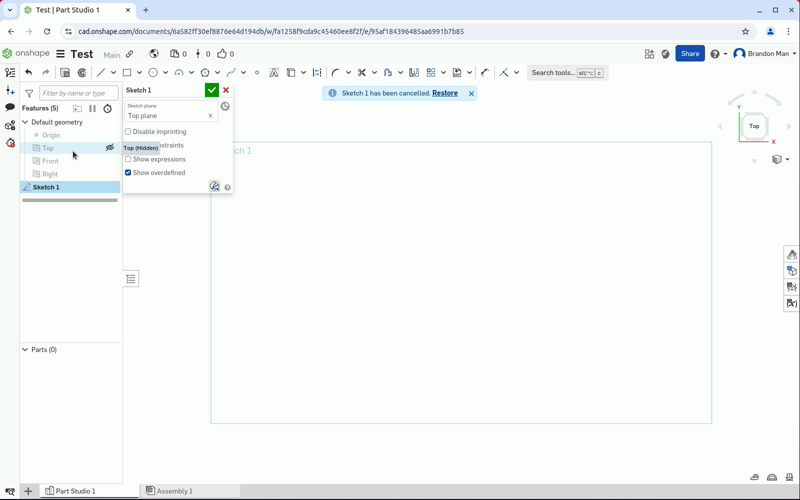
mouse_move(73, 352)
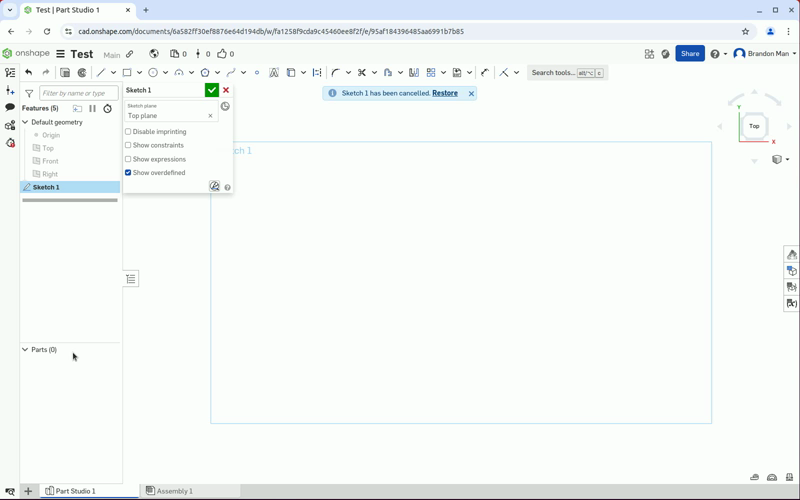
key(y)
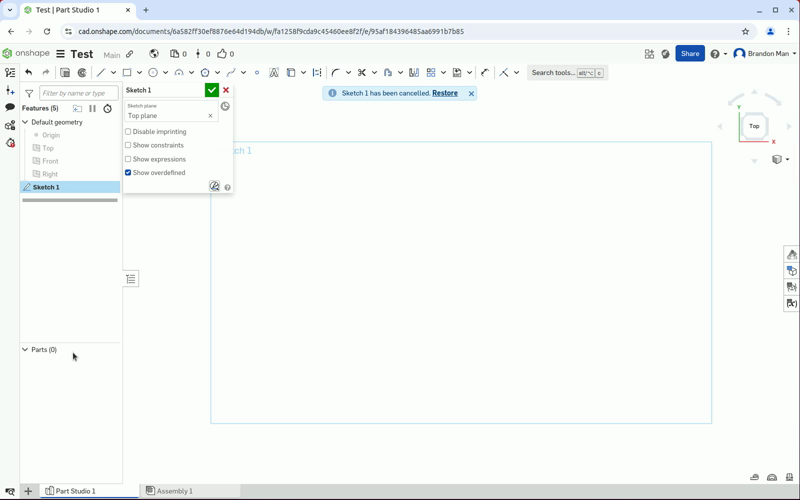
key(l)
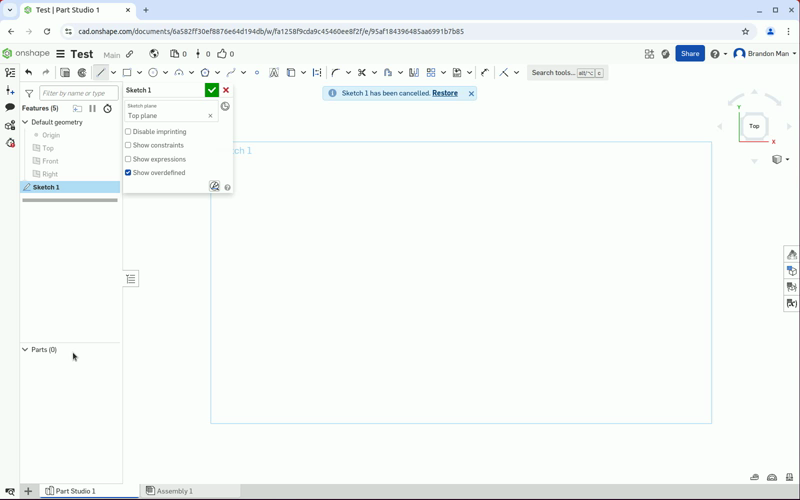
key_down(shift)
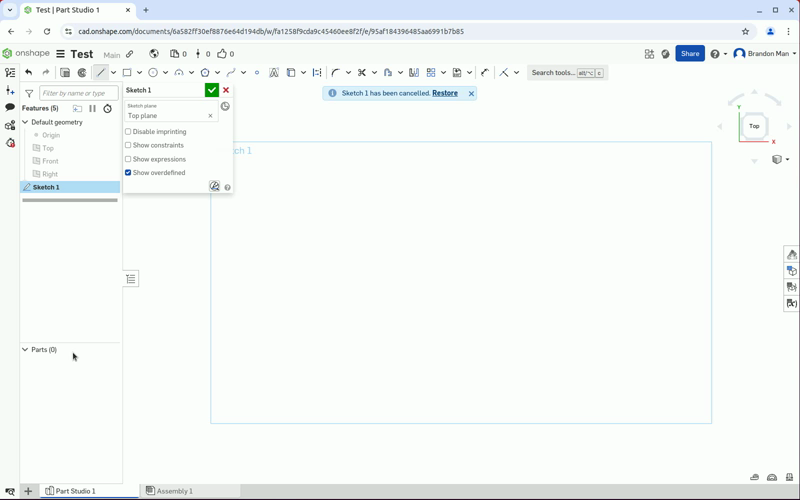
mouse_move(370, 333)
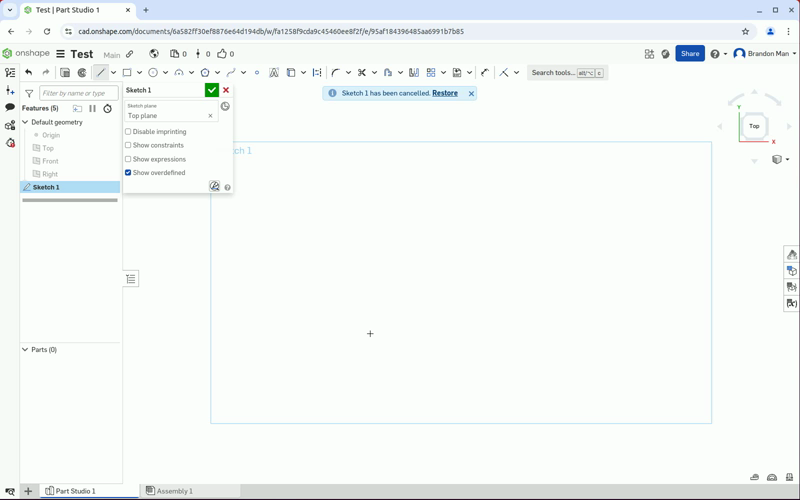
click(370, 333)
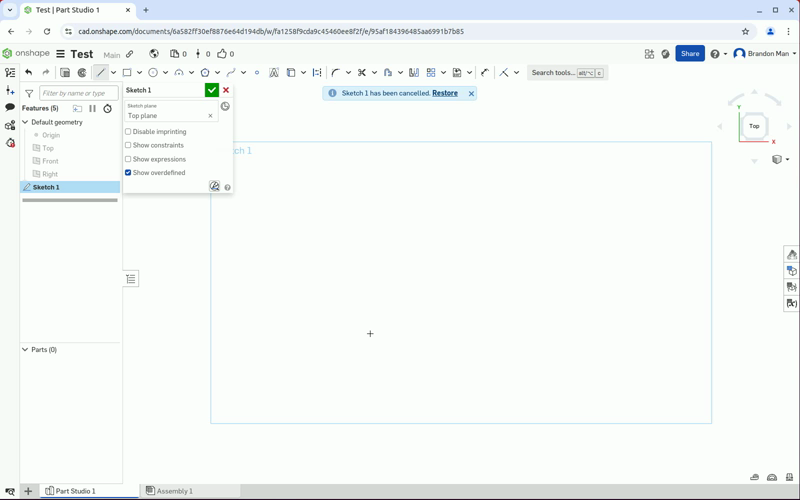
key_up(shift)
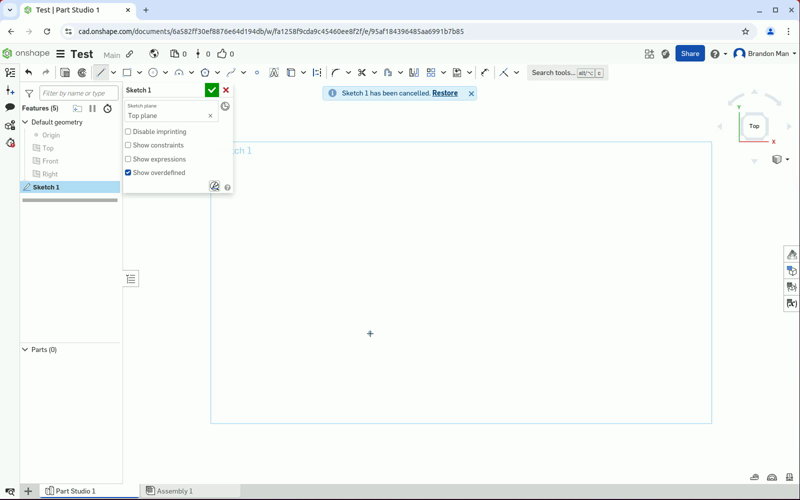
key_down(shift)
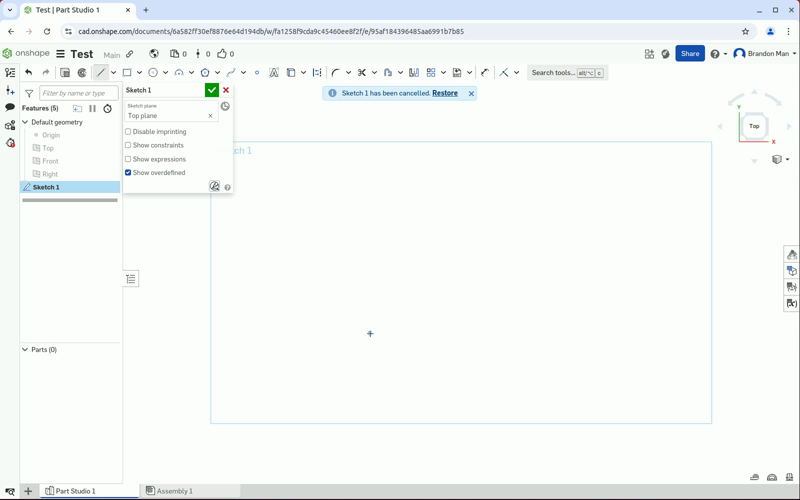
mouse_move(550, 333)
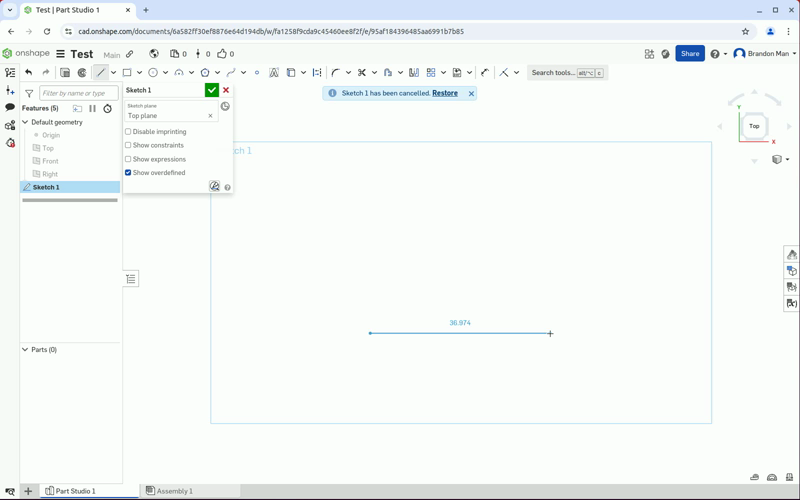
click(550, 333)
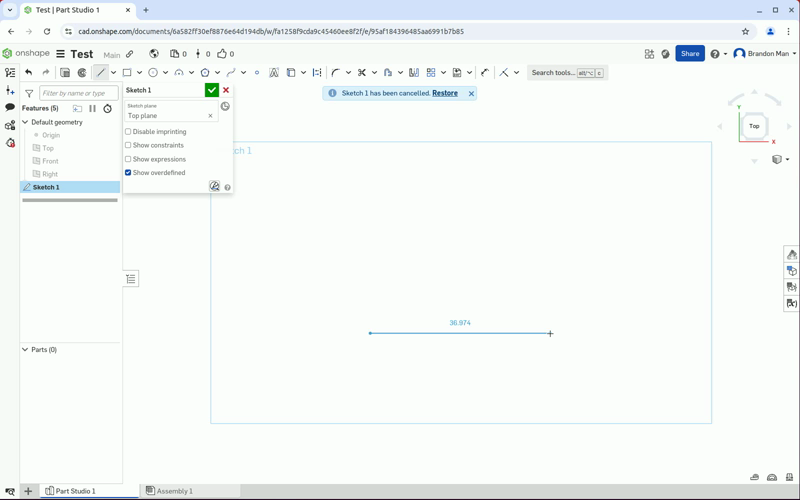
key_up(shift)
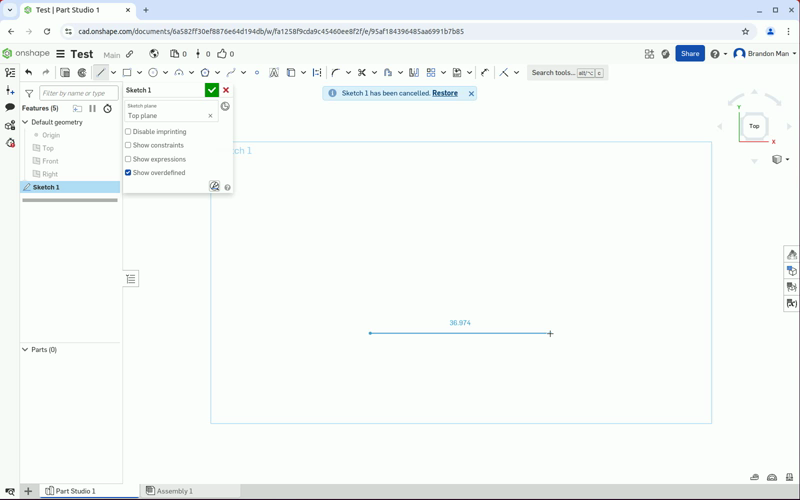
key_down(shift)
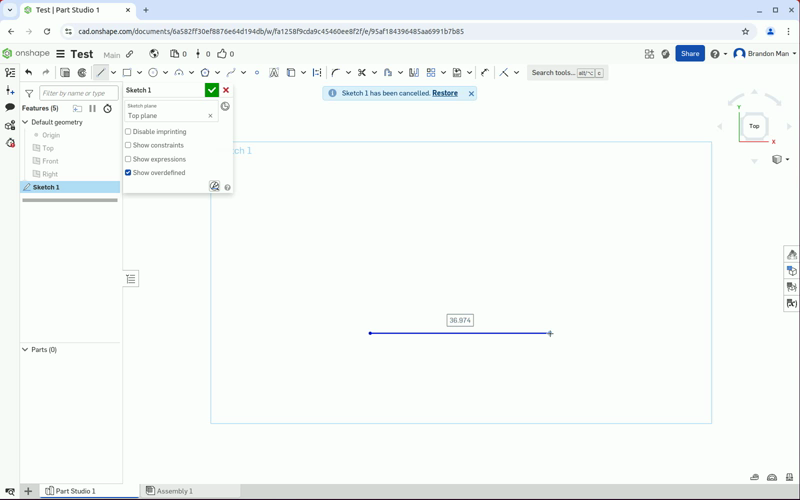
mouse_move(550, 233)
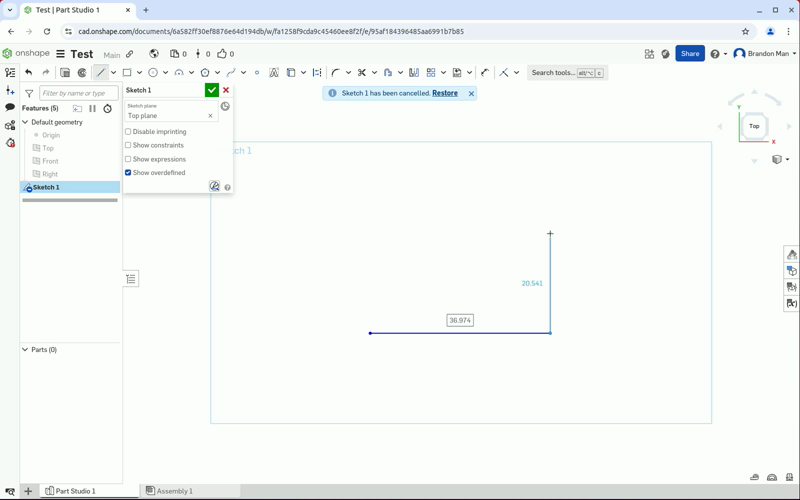
click(550, 233)
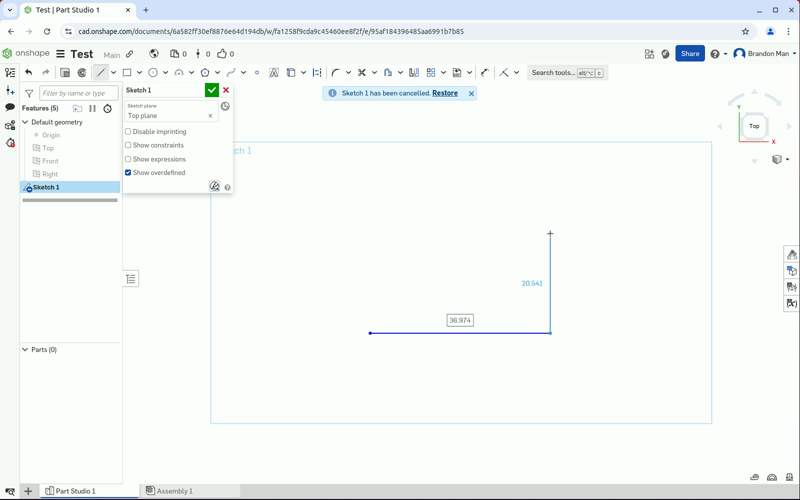
key_up(shift)
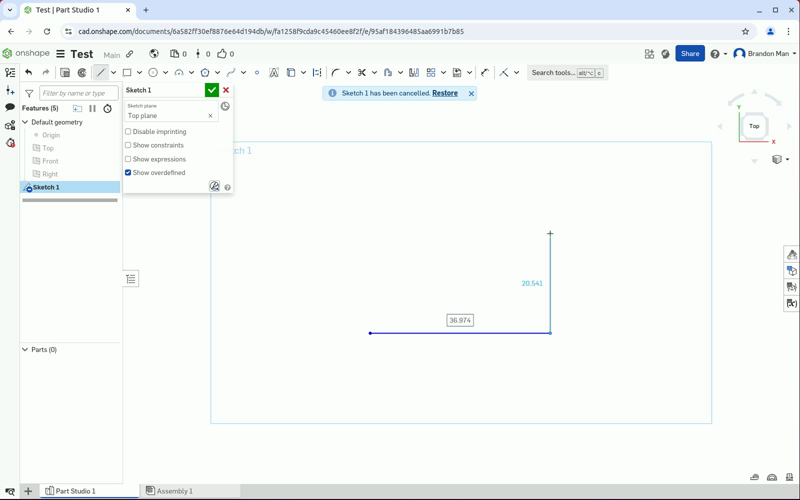
key_down(shift)
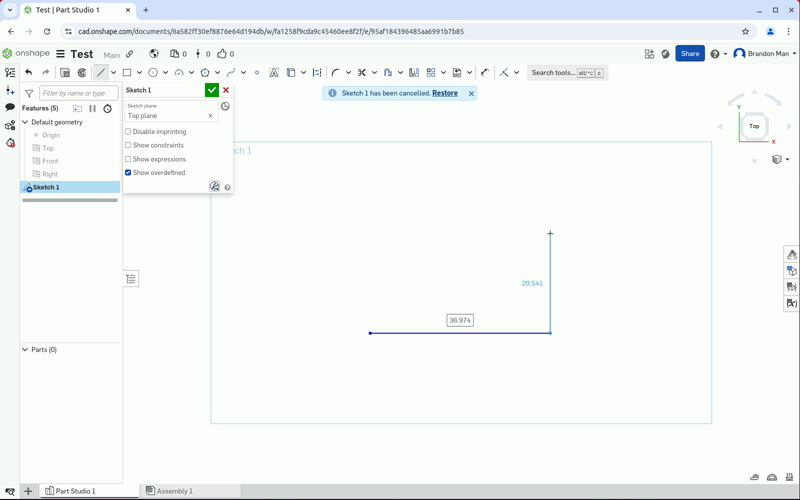
mouse_move(370, 233)
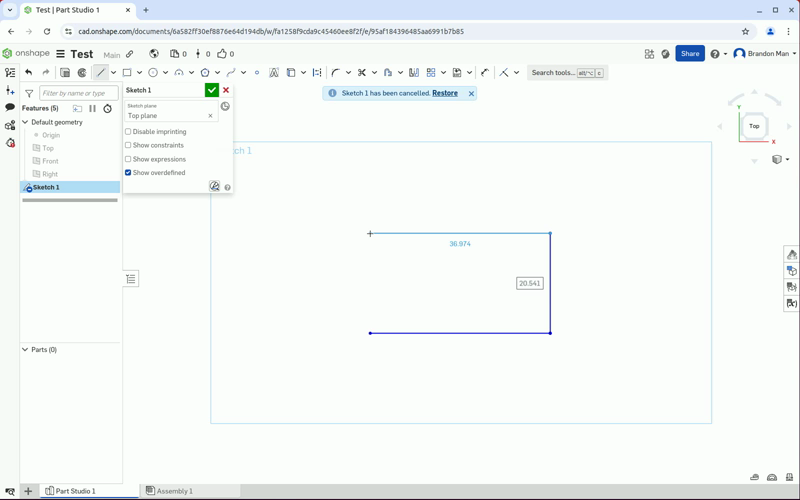
click(370, 233)
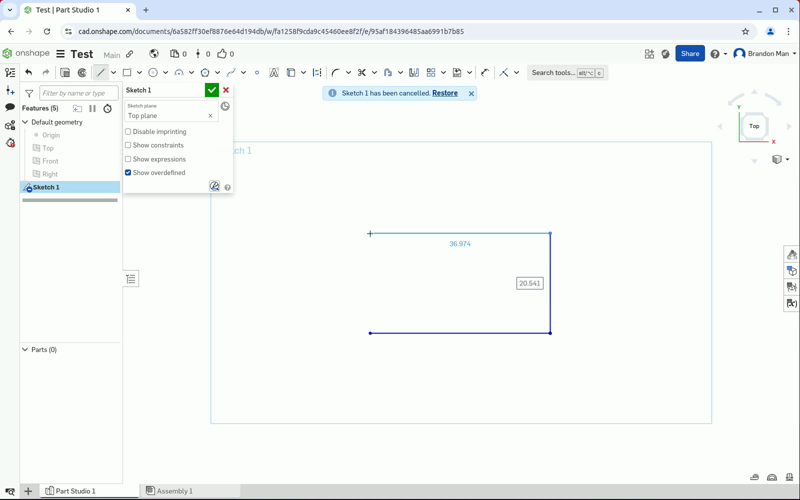
key_up(shift)
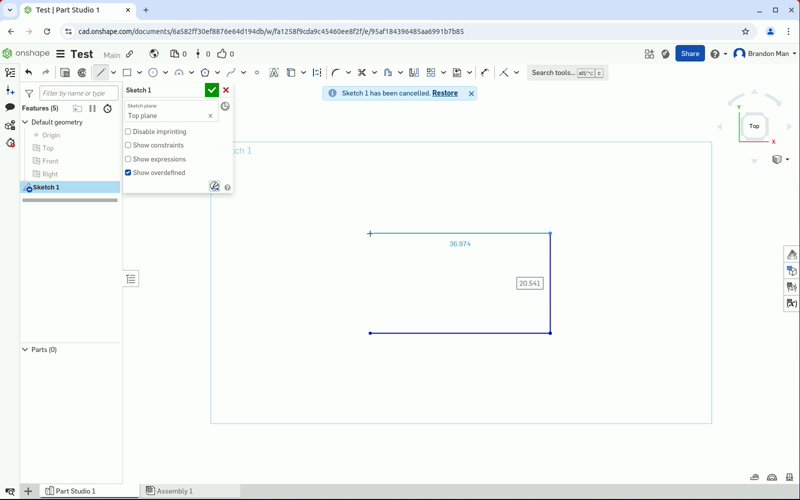
key_down(shift)
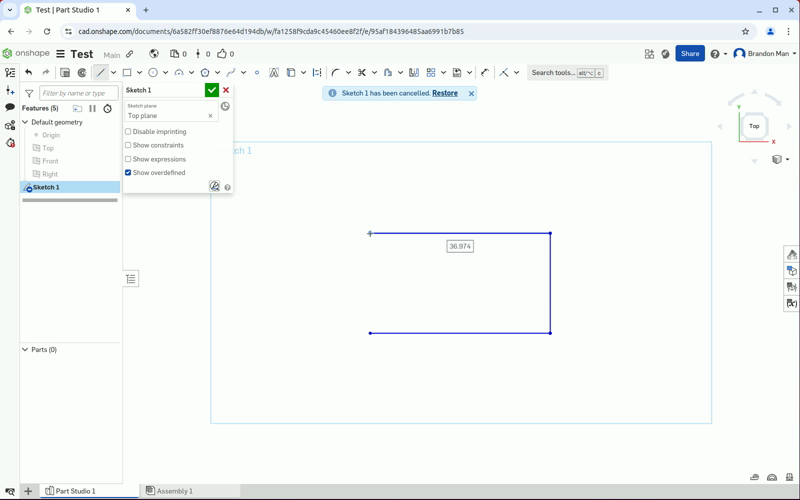
mouse_move(370, 333)
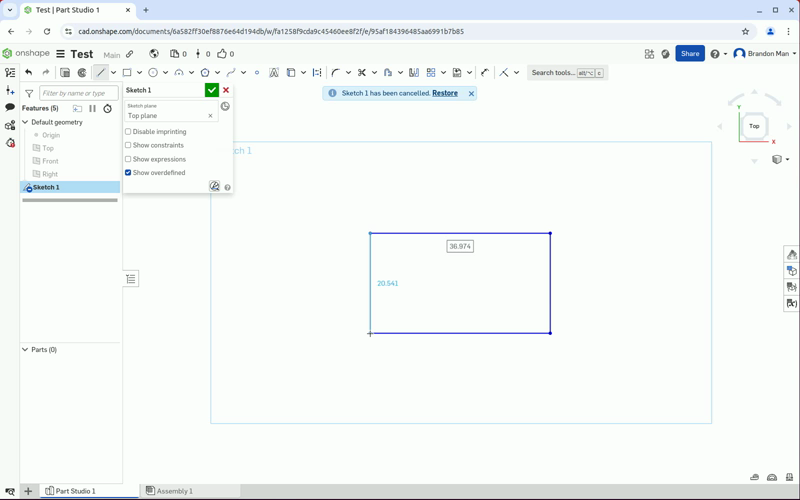
key_up(shift)
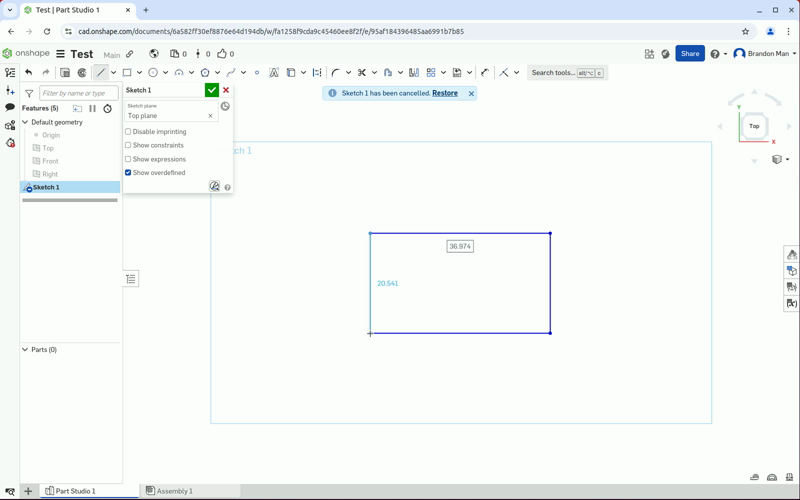
click(370, 333)
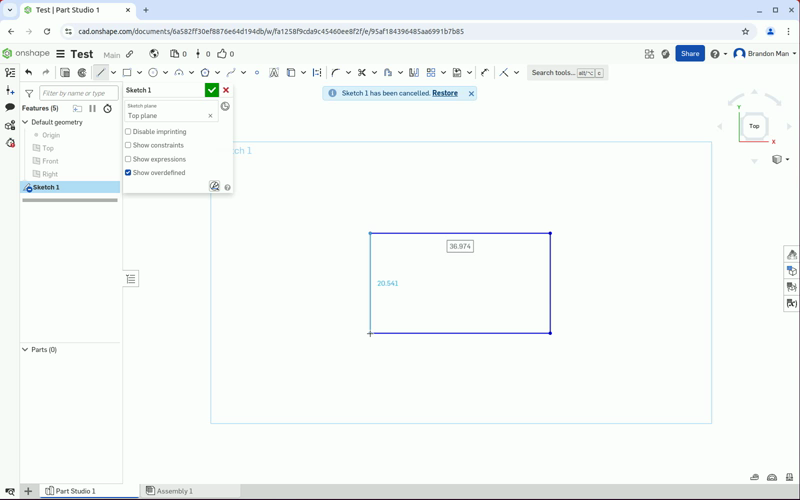
key(esc)
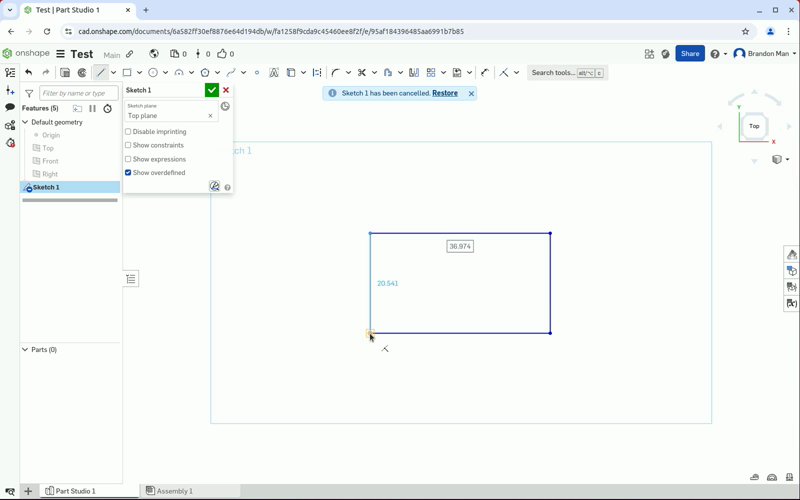
key(c)
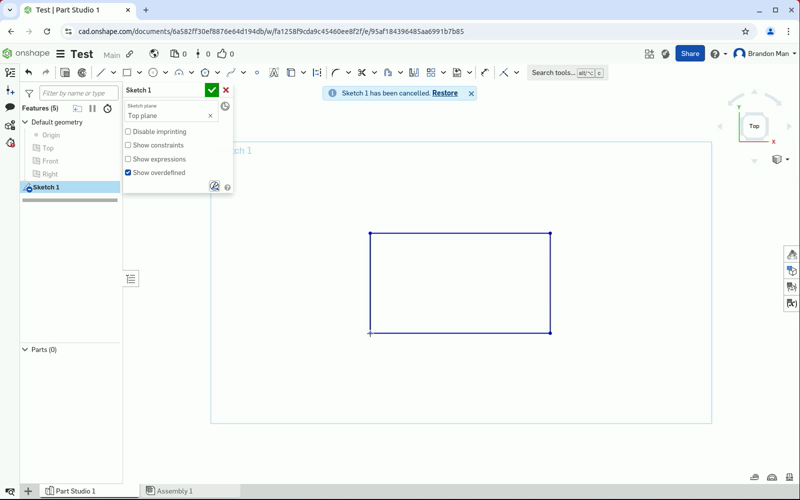
key_down(shift)
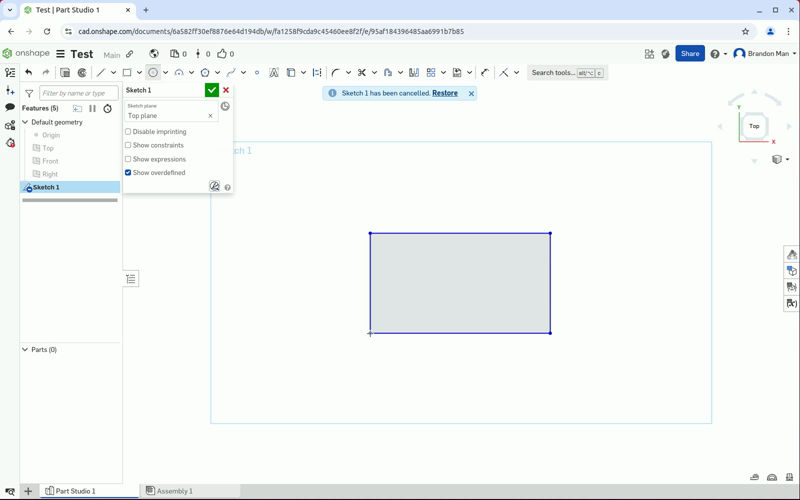
mouse_move(391, 282)
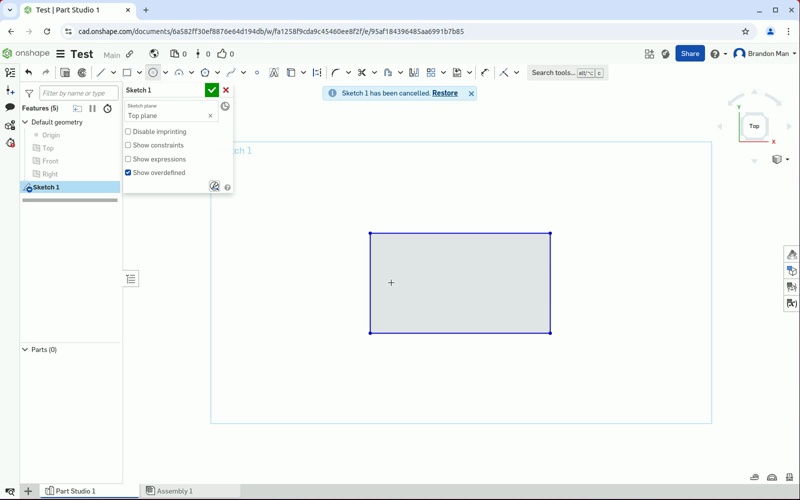
click(391, 282)
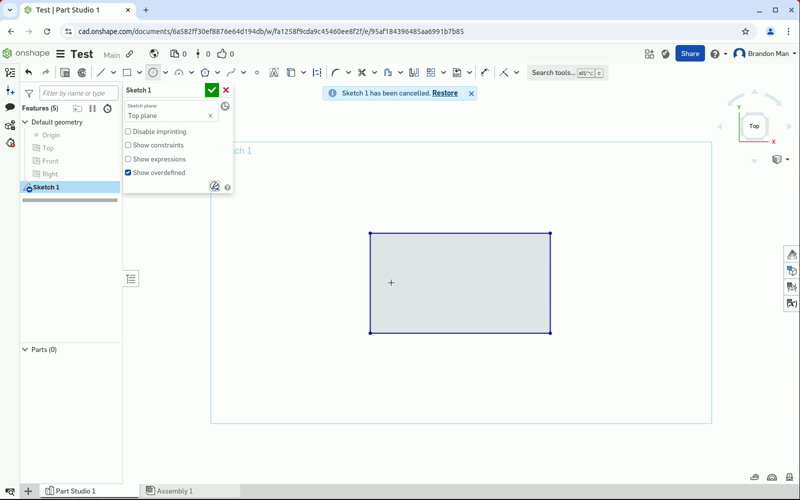
key_up(shift)
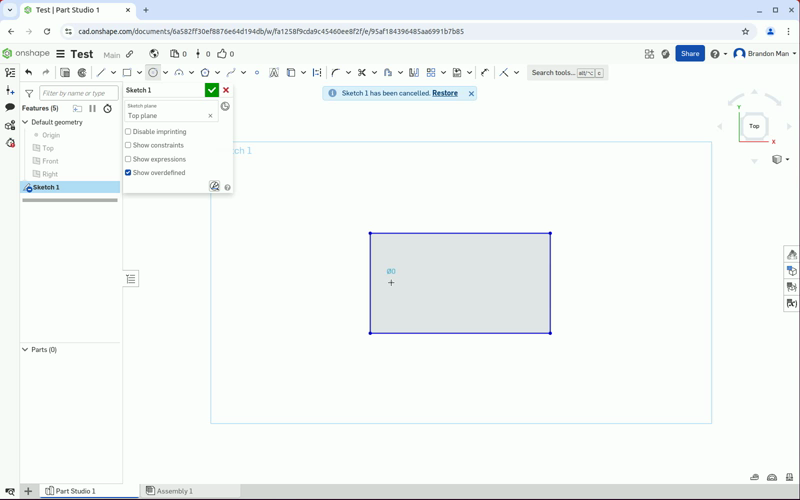
mouse_move(404, 282)
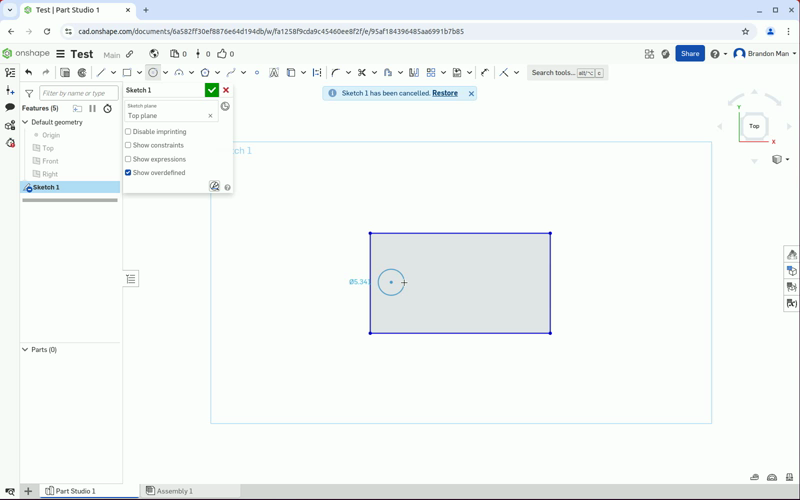
click(404, 282)
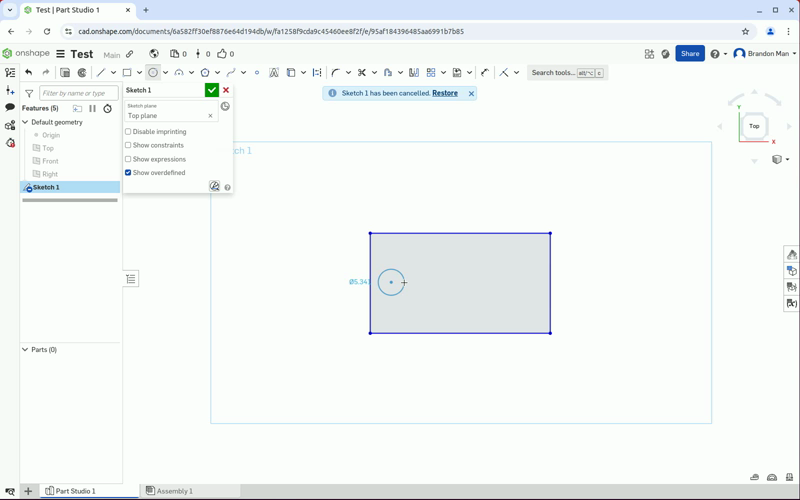
key(esc)
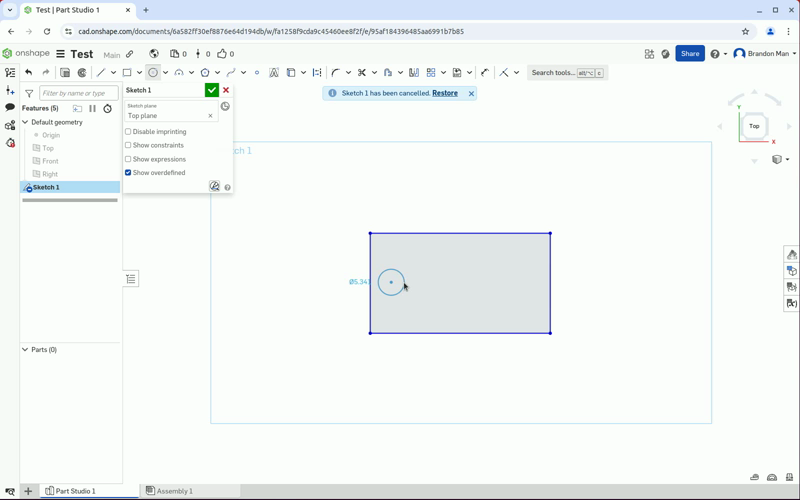
key(c)
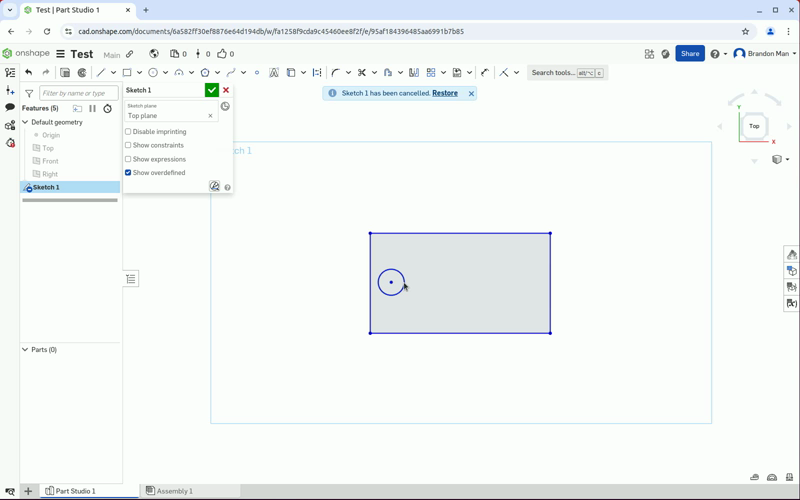
key_down(shift)
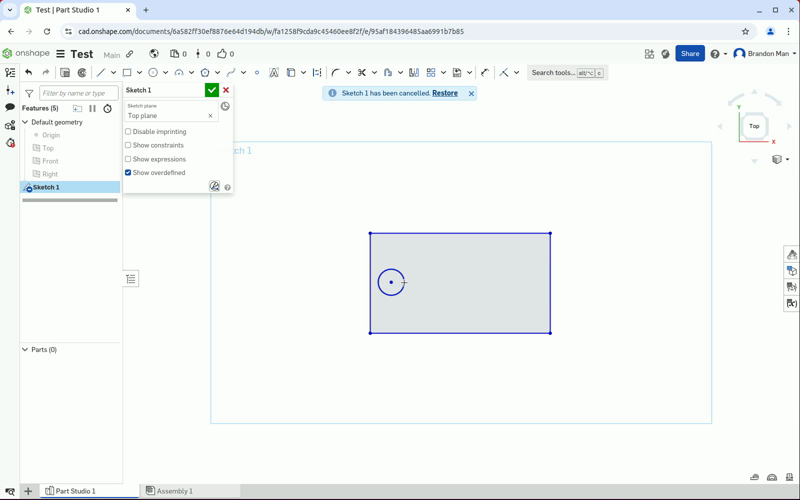
mouse_move(529, 282)
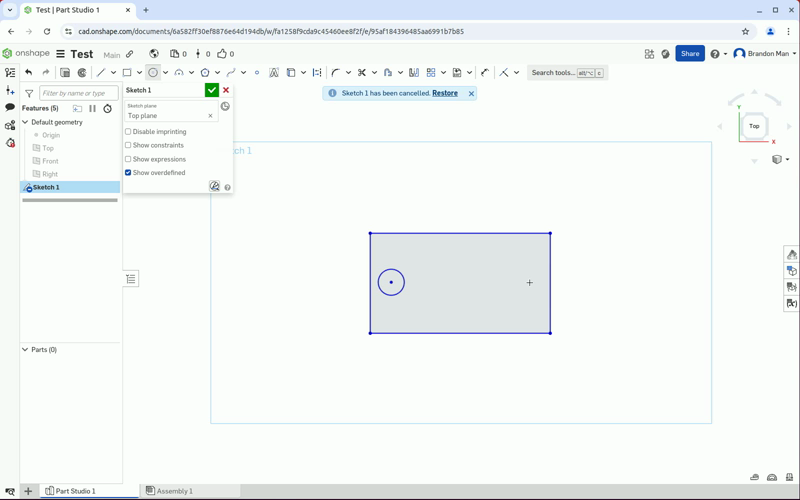
click(529, 282)
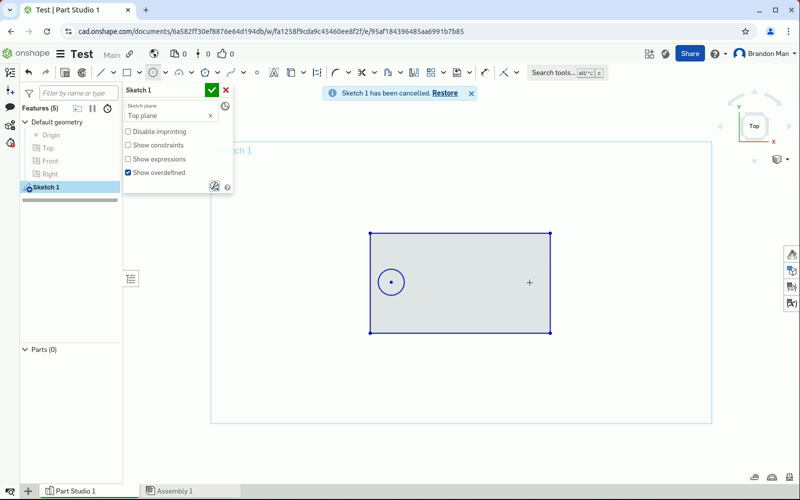
key_up(shift)
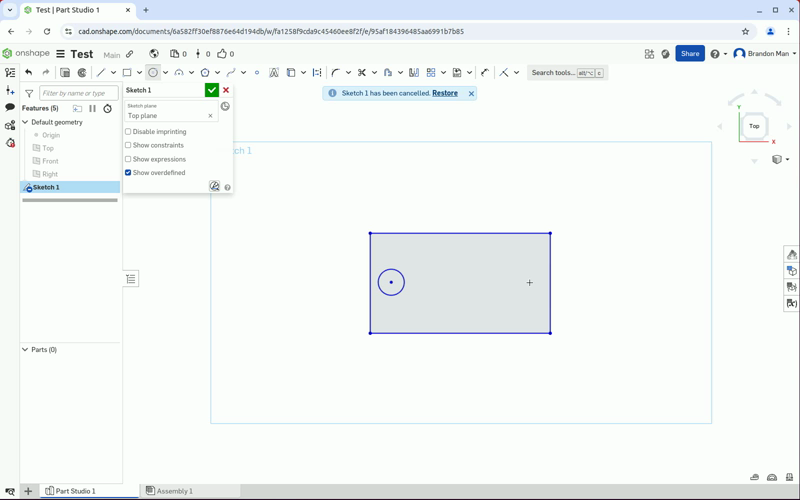
mouse_move(542, 282)
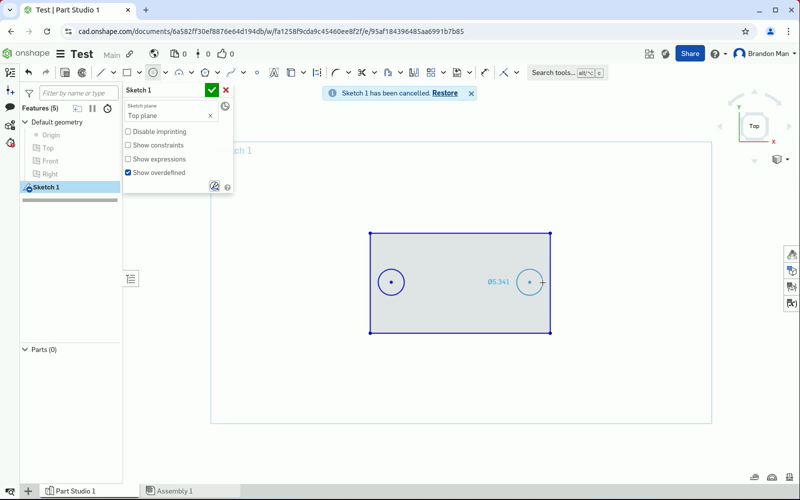
click(542, 282)
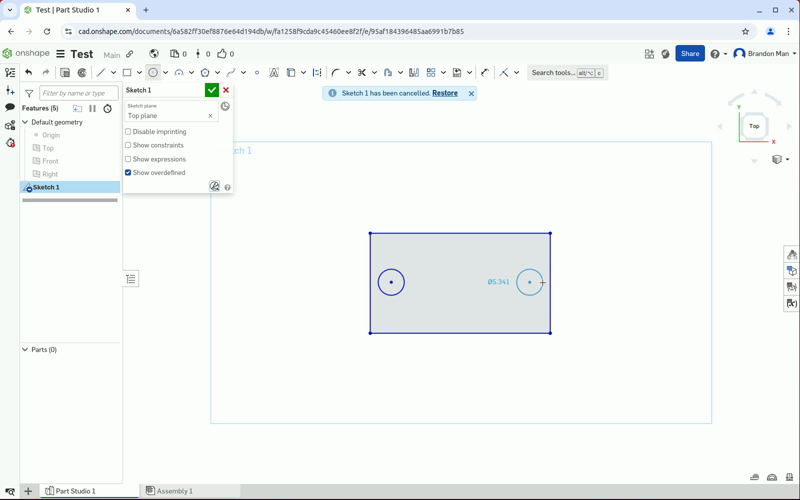
key(esc)
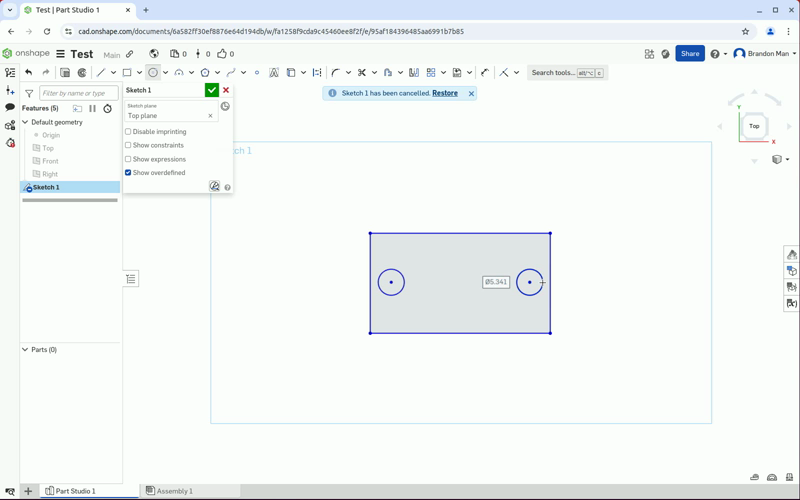
mouse_move(479, 289)
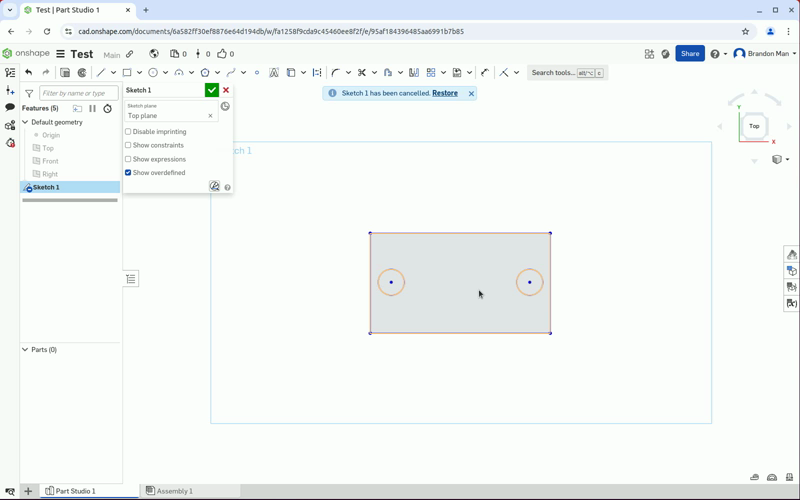
click(479, 289)
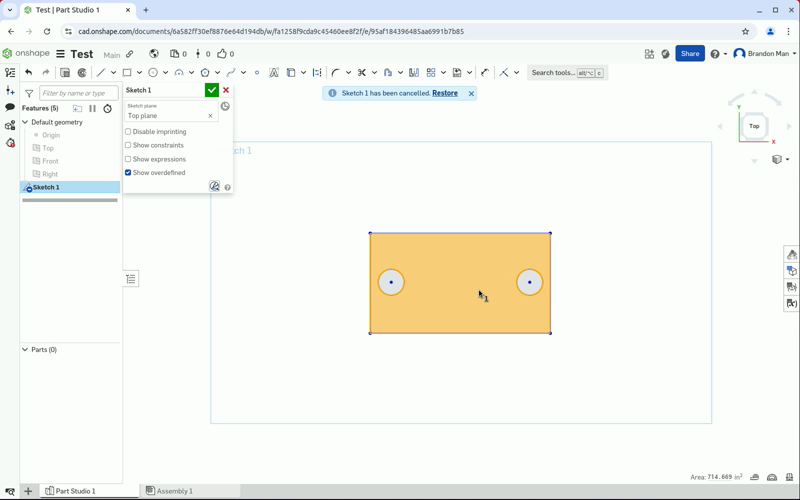
mouse_move(73, 352)
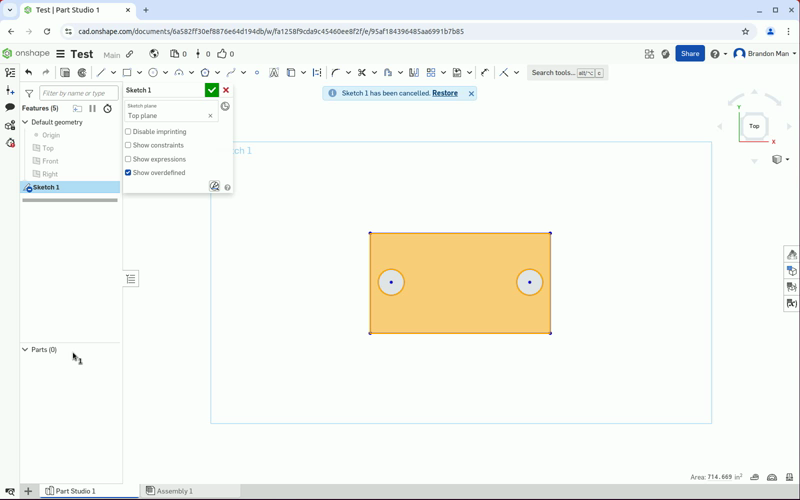
key(shift+y)
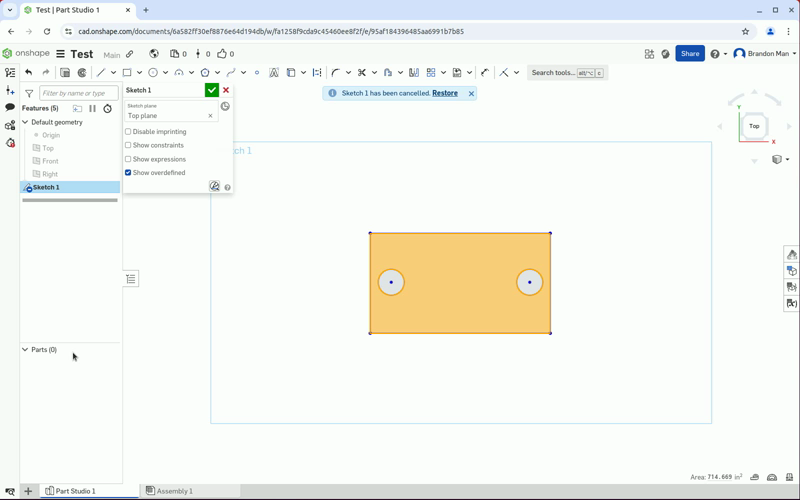
key(shift+e)
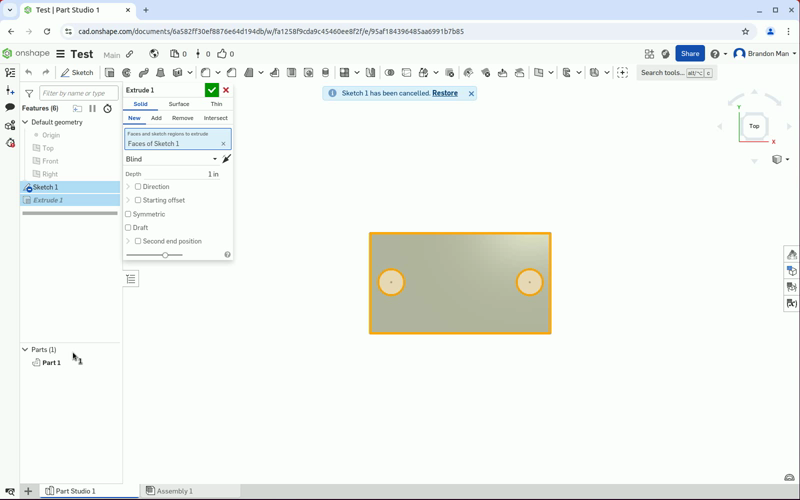
mouse_move(143, 106)
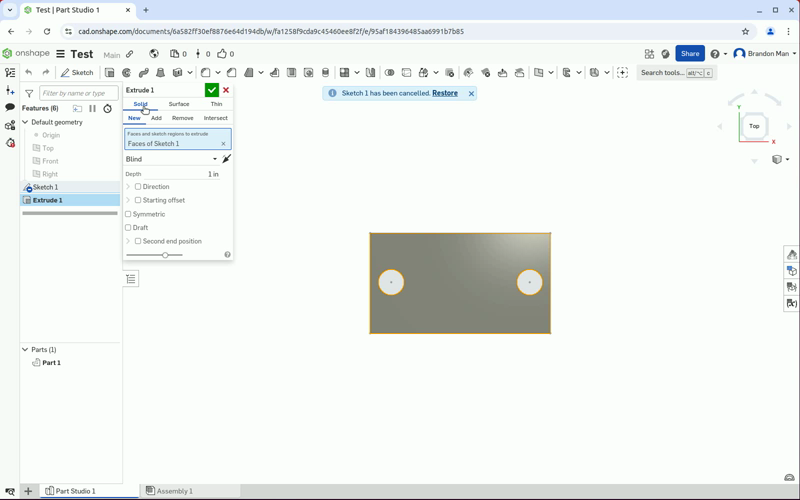
click(143, 106)
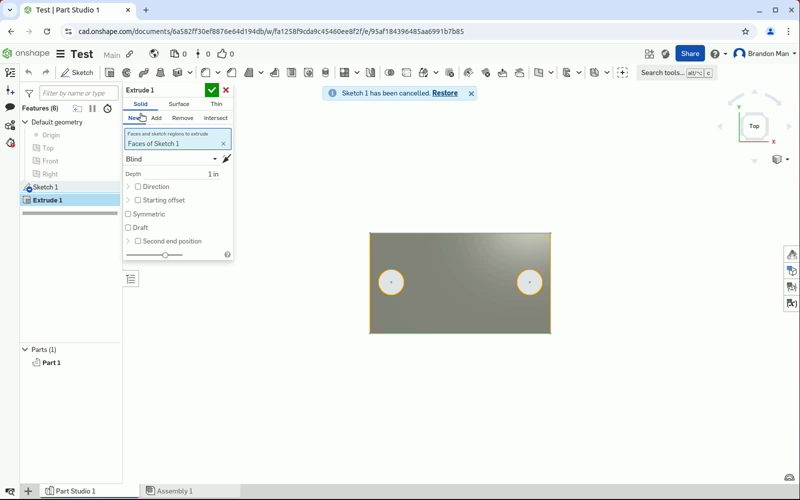
mouse_move(137, 120)
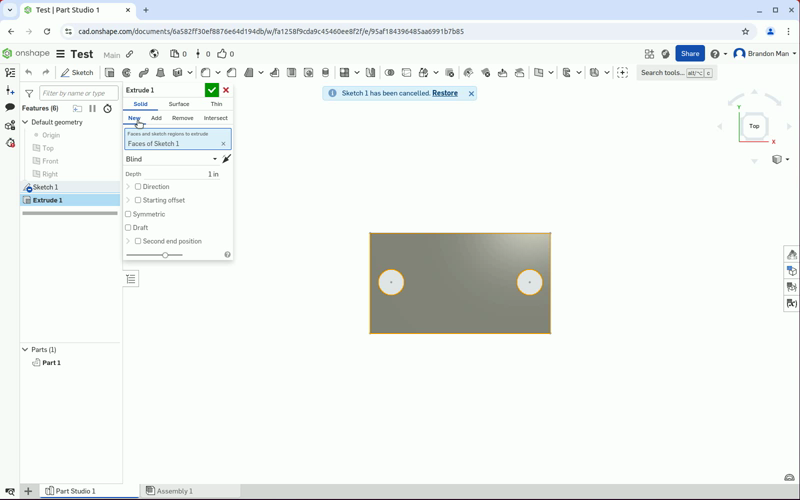
click(137, 120)
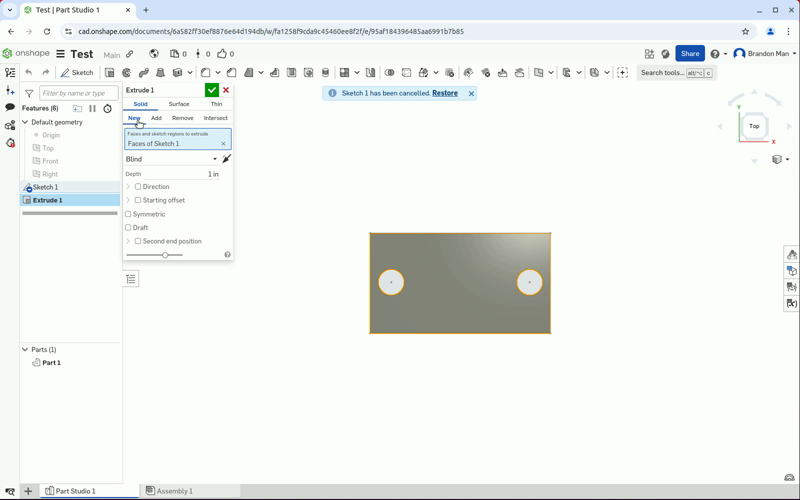
key(tab, 4)
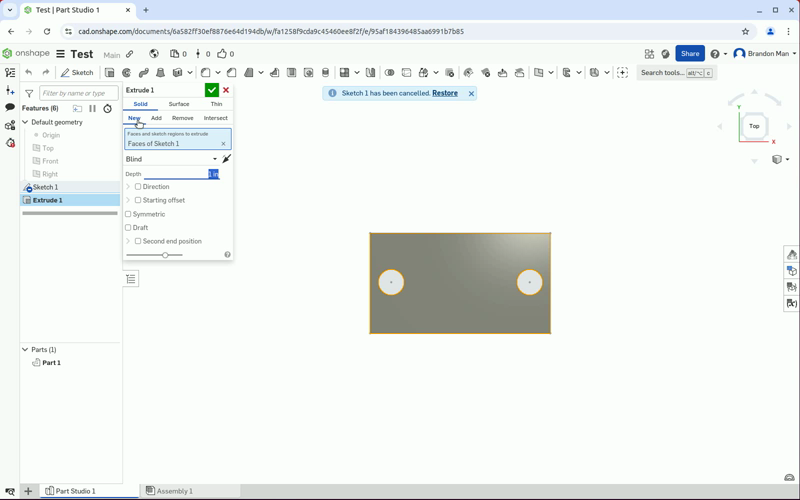
text(23.108)
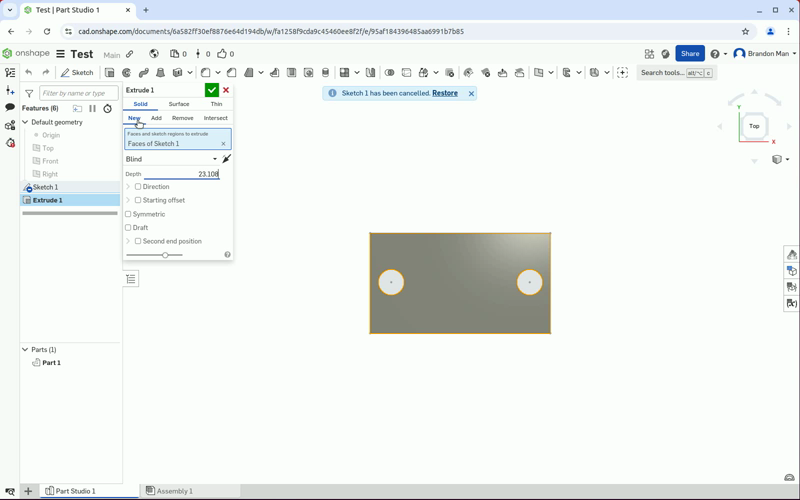
key(enter)
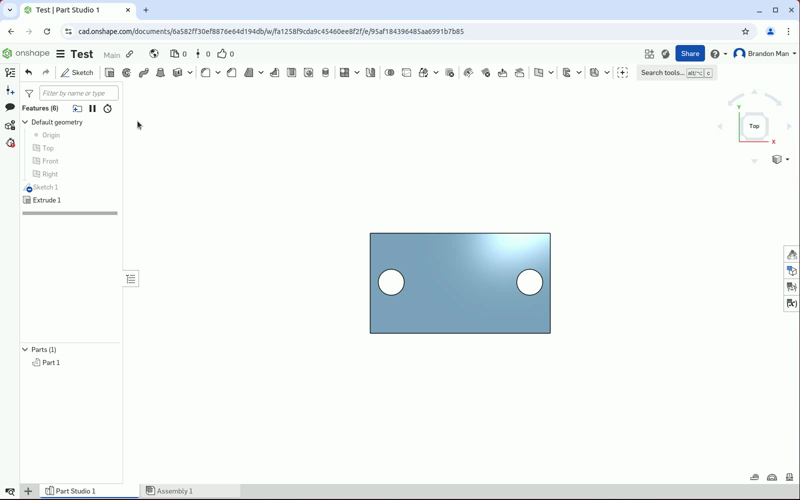
key(shift+h)
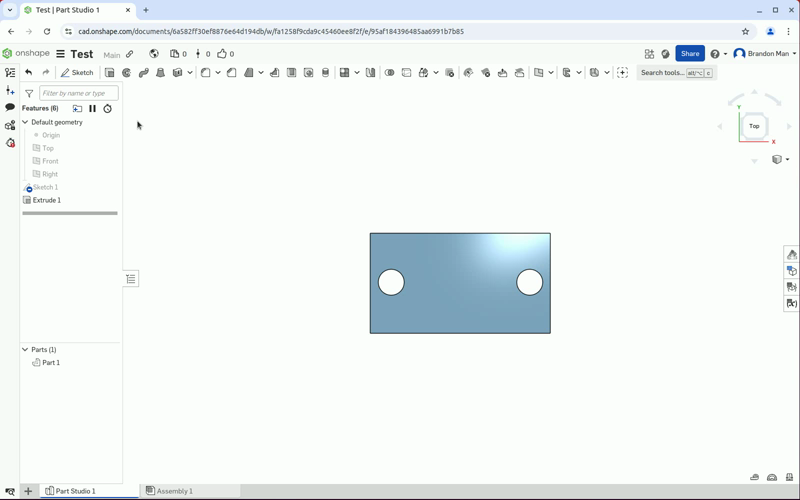
key(shift+h)
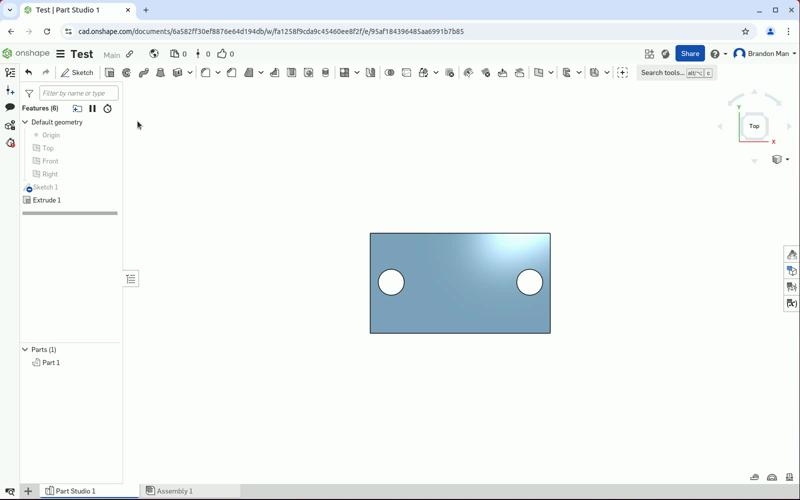
mouse_move(73, 189)
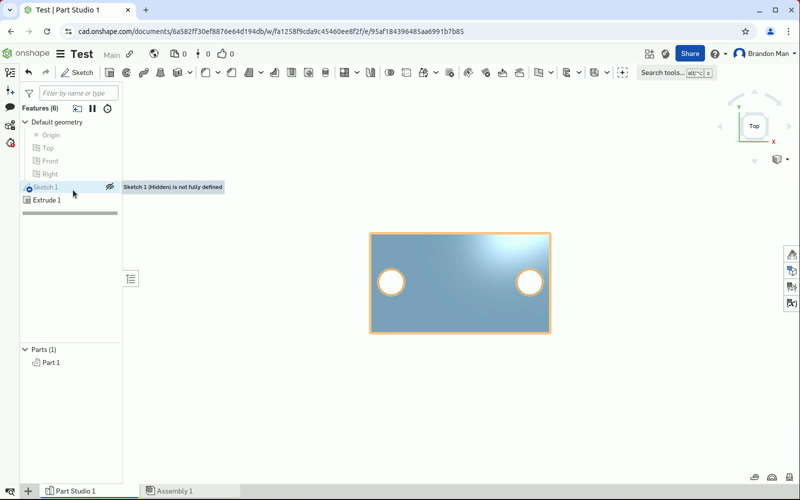
click(73, 189)
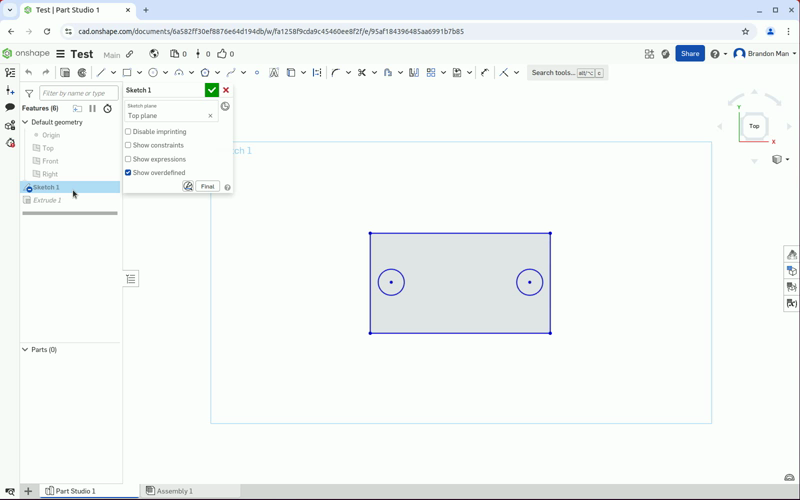
mouse_move(229, 92)
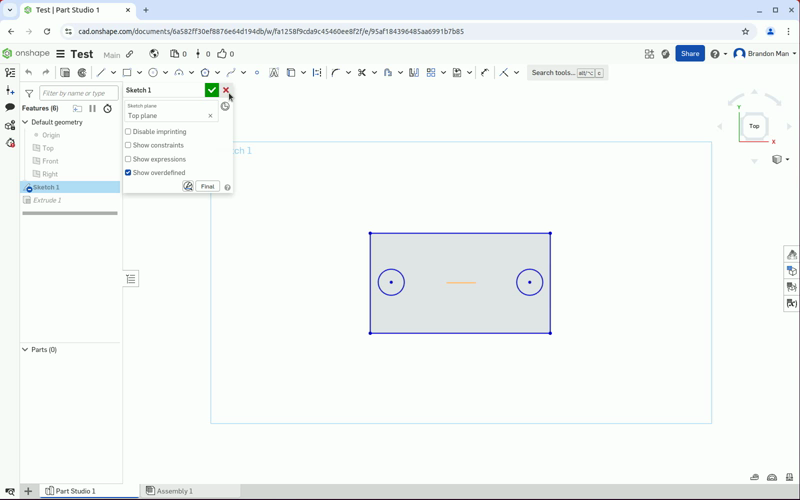
click(229, 92)
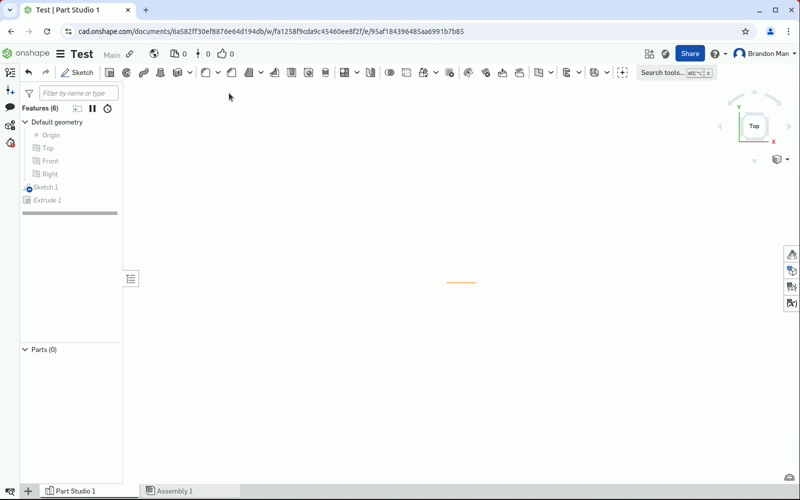
mouse_move(73, 352)
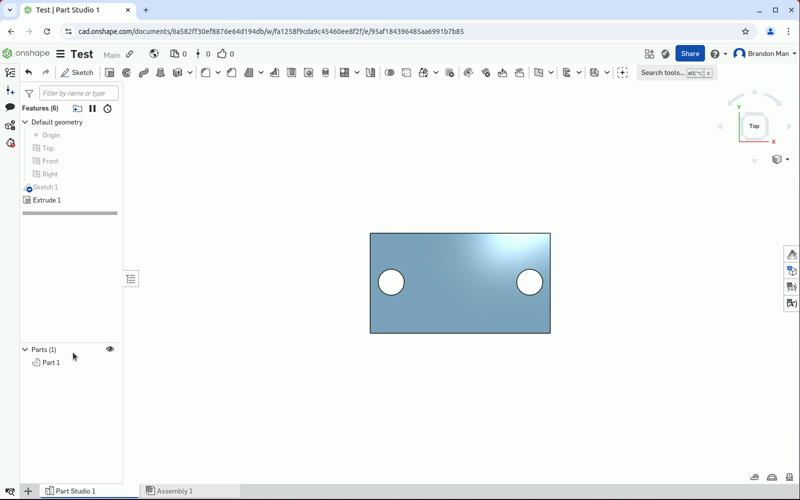
key(y)
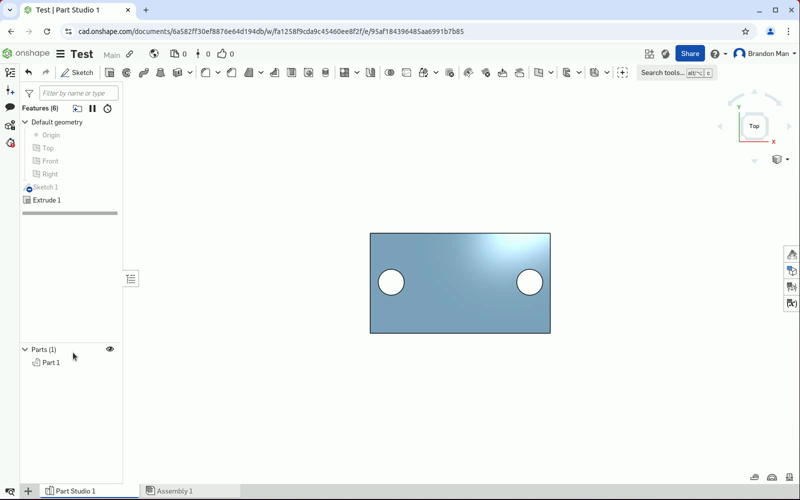
key(shift+p)
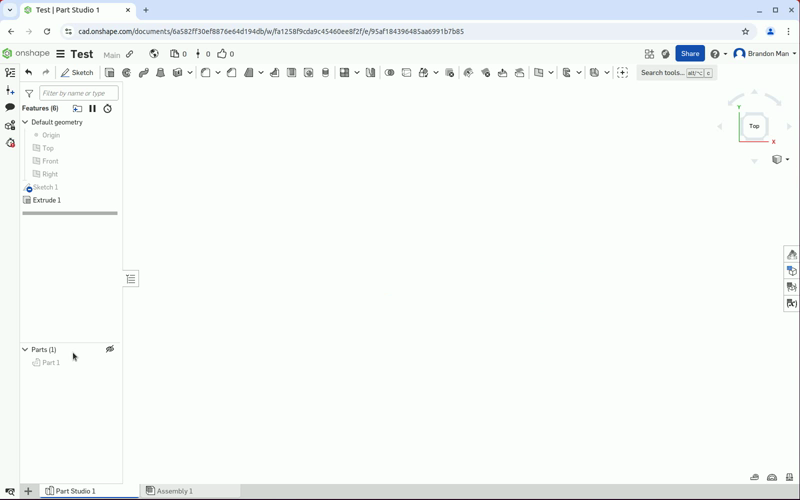
key(space)
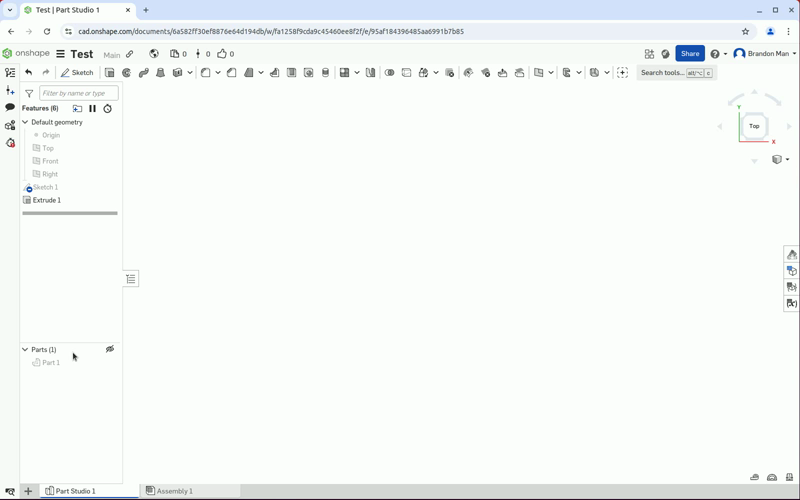
key_down(shift)
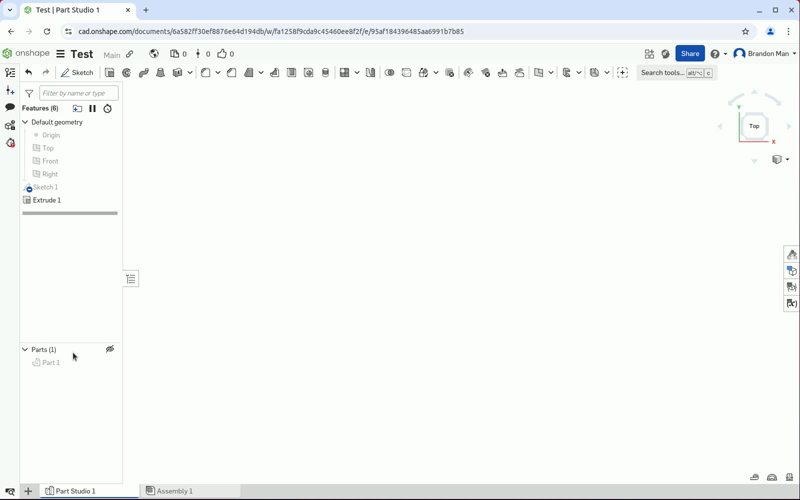
key(up)
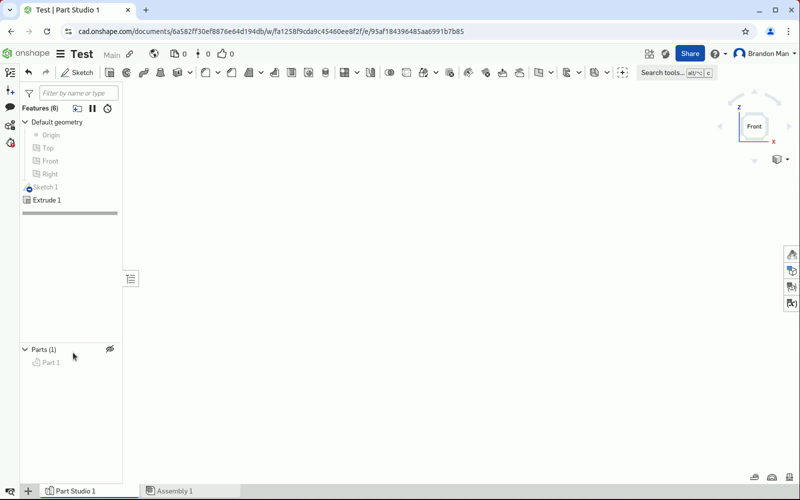
key_up(shift)
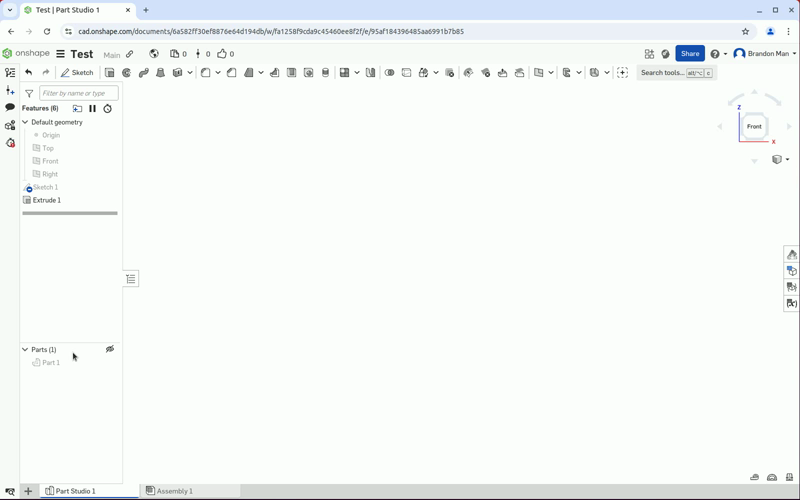
mouse_move(73, 352)
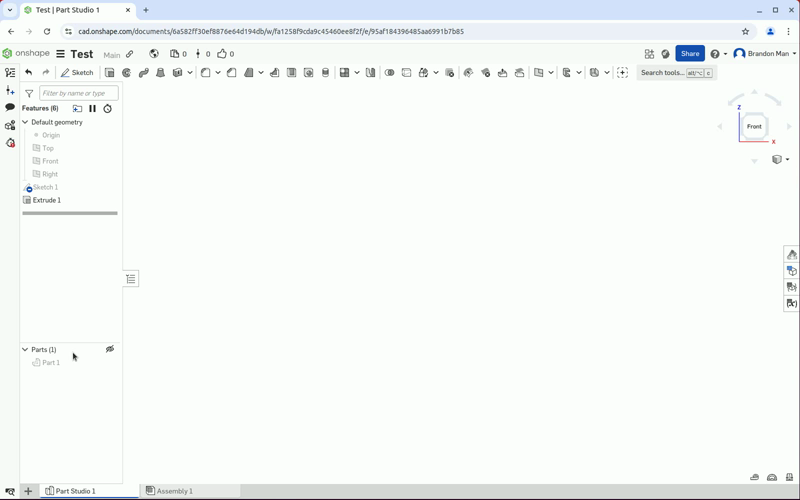
key(shift+y)
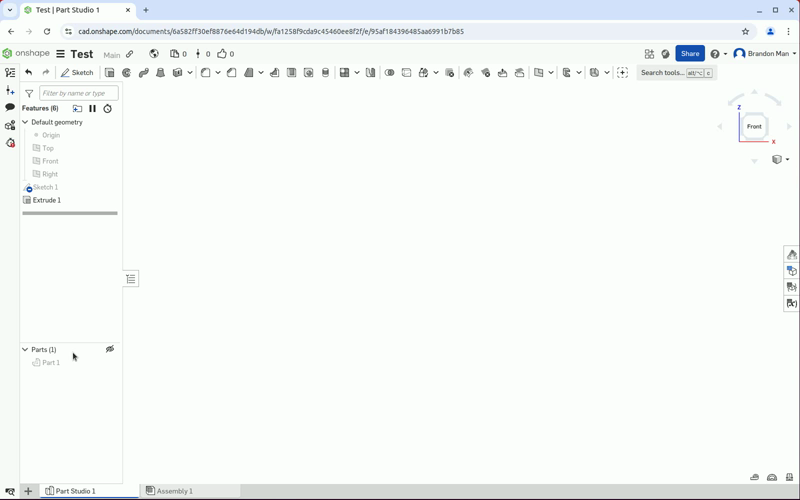
key(shift+s)
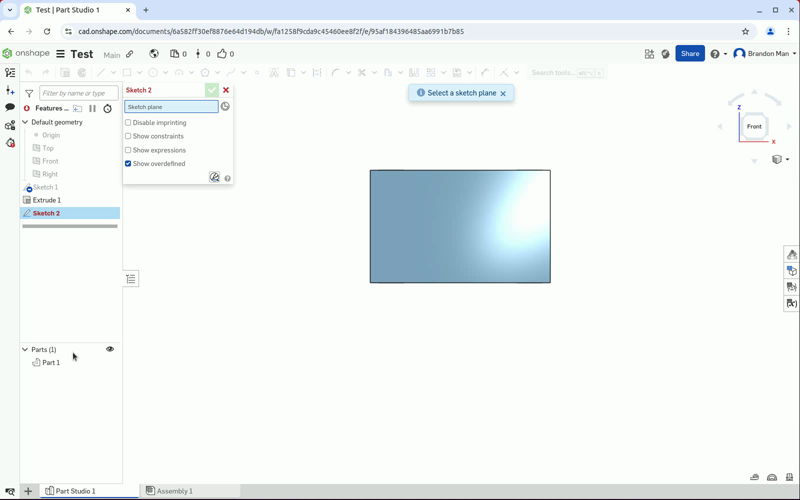
mouse_move(73, 163)
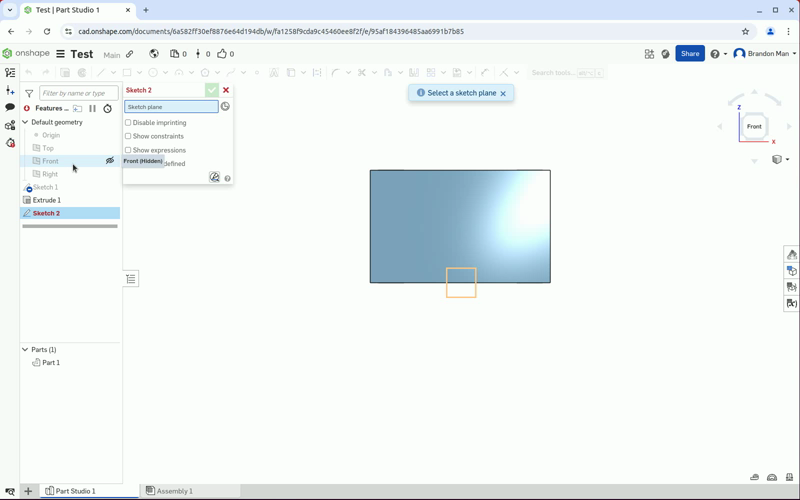
click(73, 163)
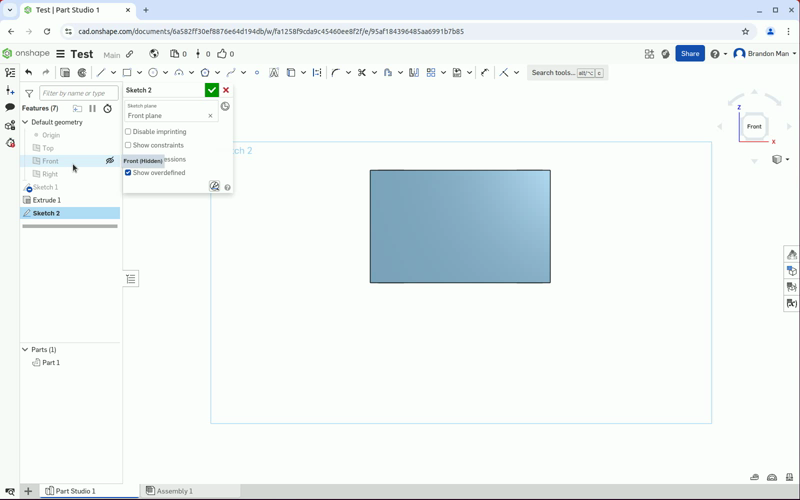
mouse_move(73, 352)
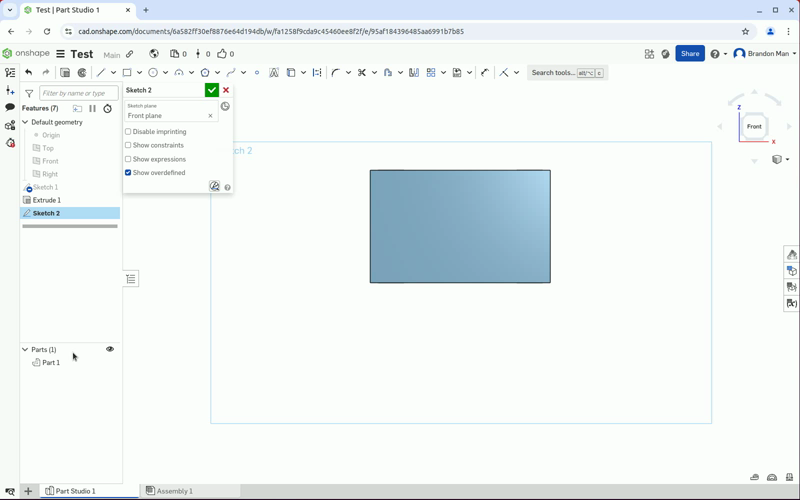
key(y)
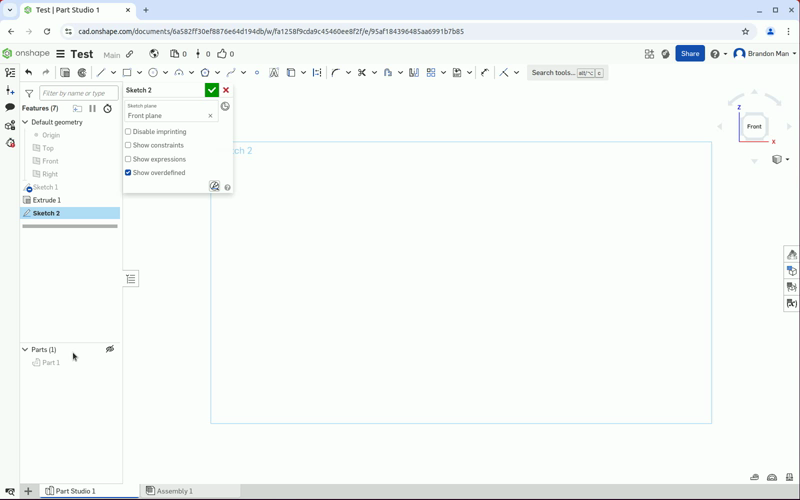
key(a)
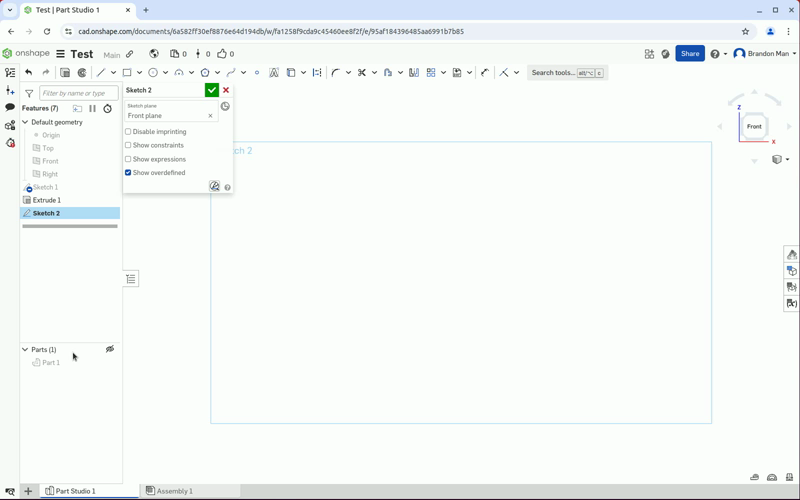
key_down(shift)
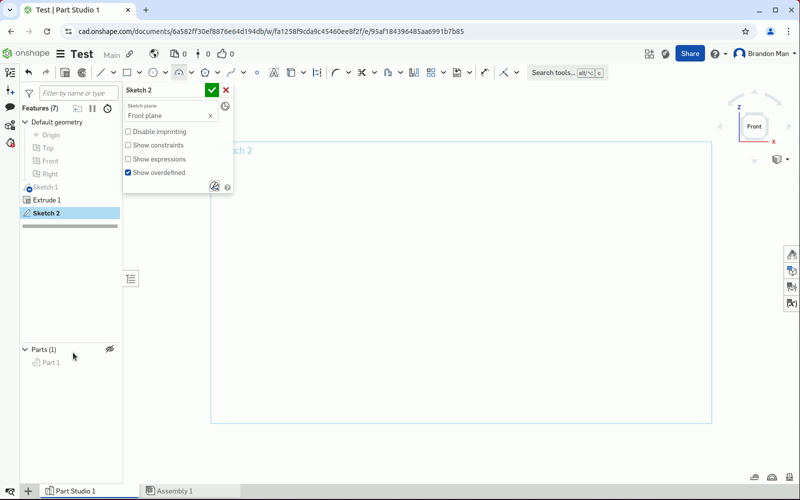
mouse_move(416, 170)
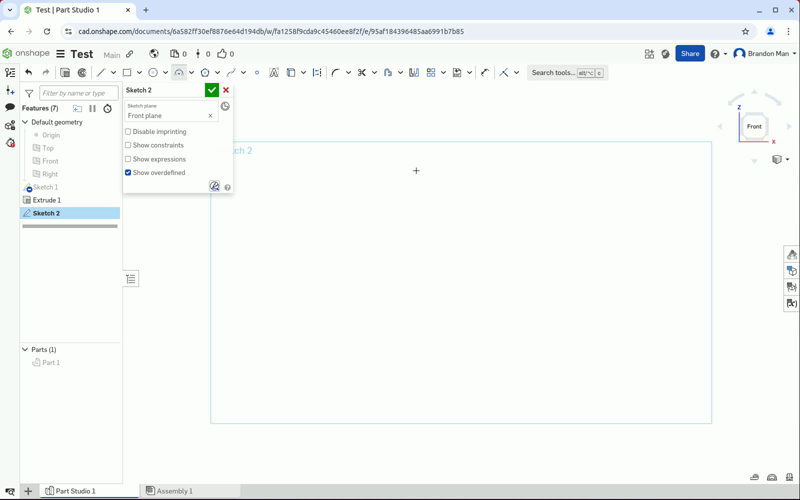
click(416, 170)
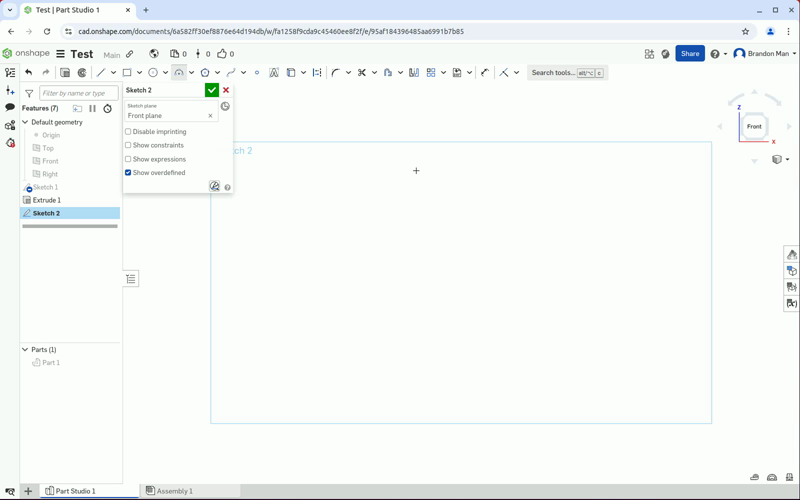
key_up(shift)
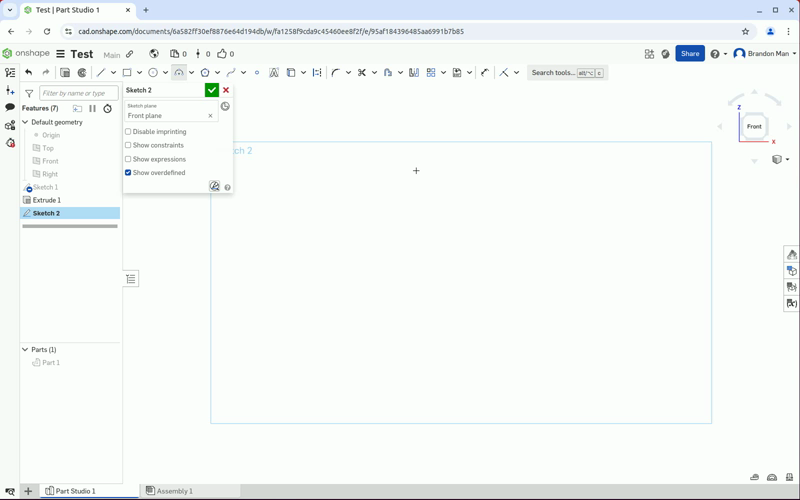
key_down(shift)
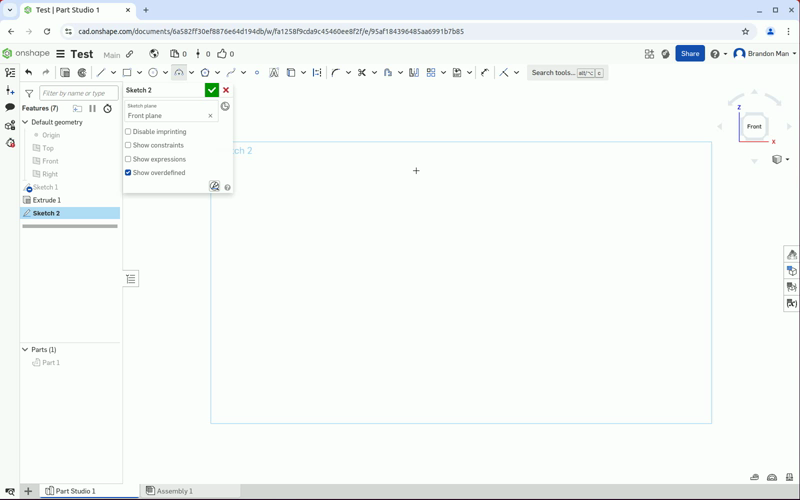
mouse_move(506, 170)
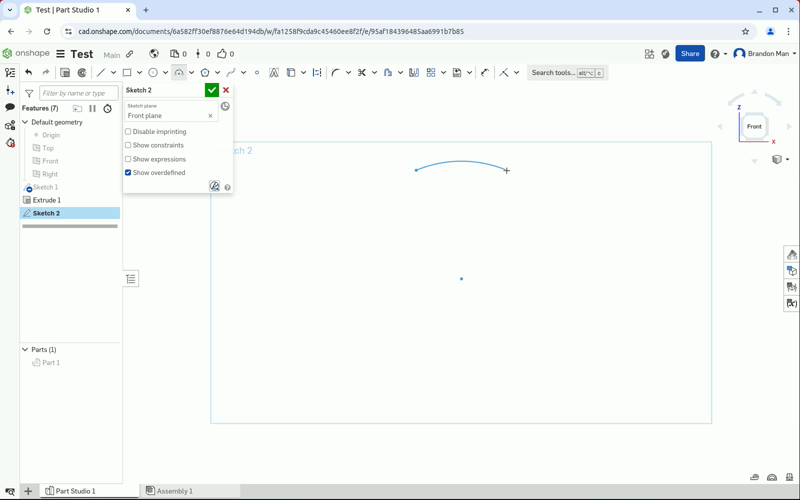
click(506, 170)
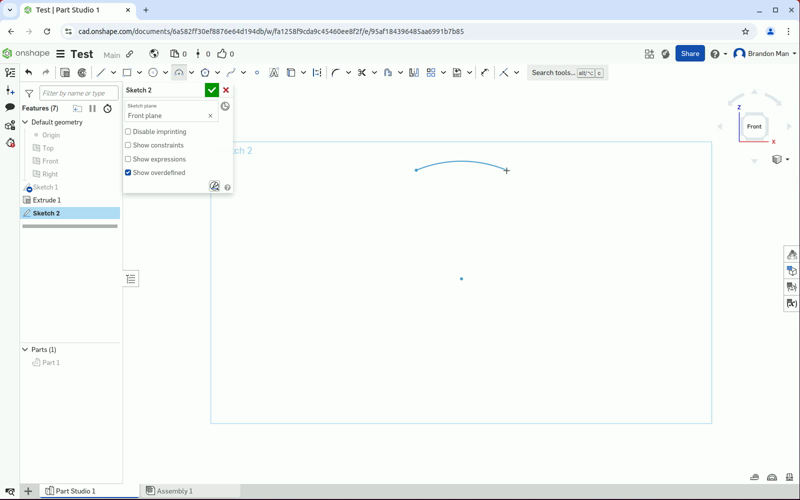
mouse_move(461, 215)
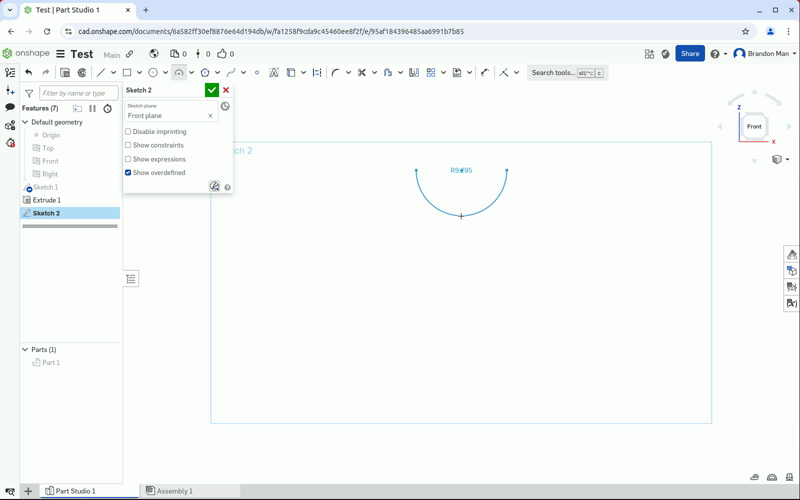
click(461, 215)
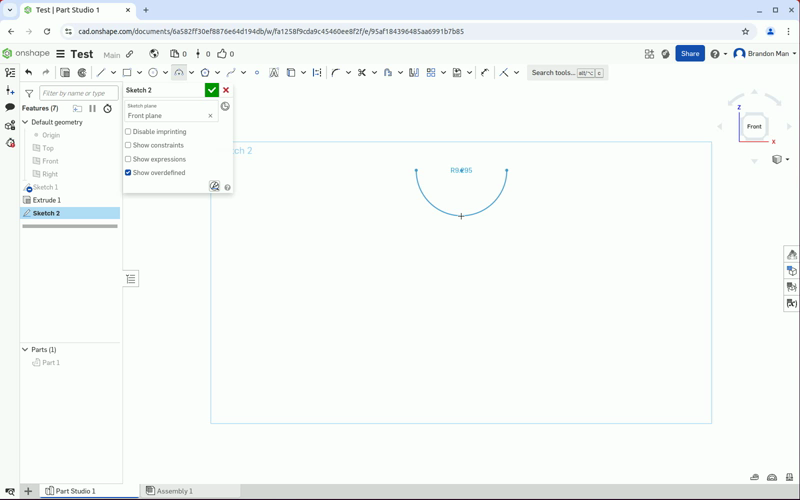
key_up(shift)
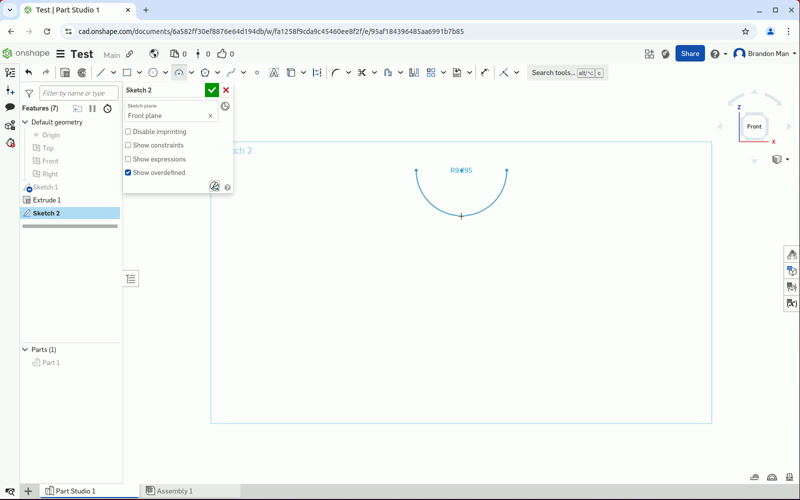
key(esc)
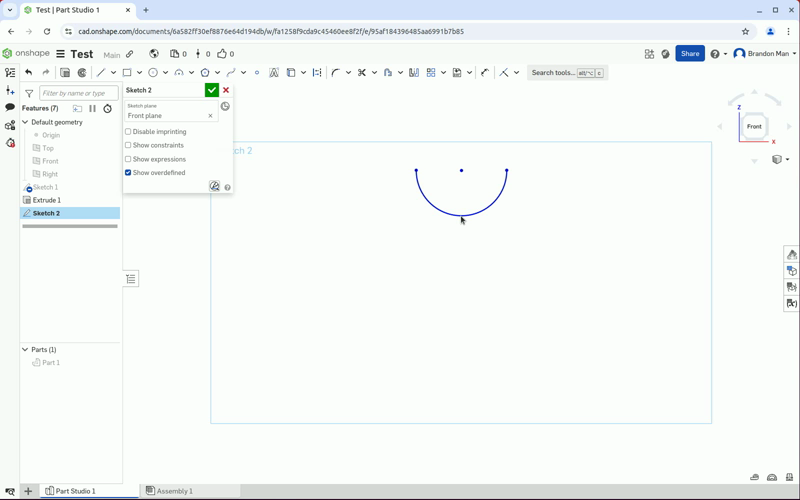
key(l)
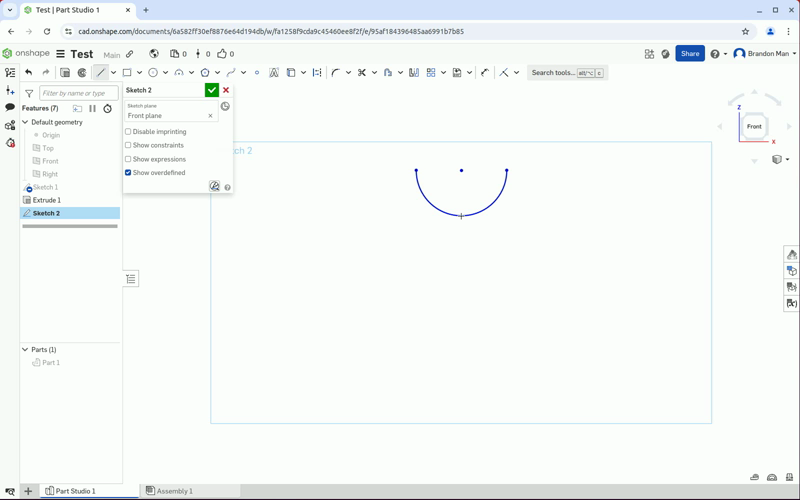
mouse_move(506, 170)
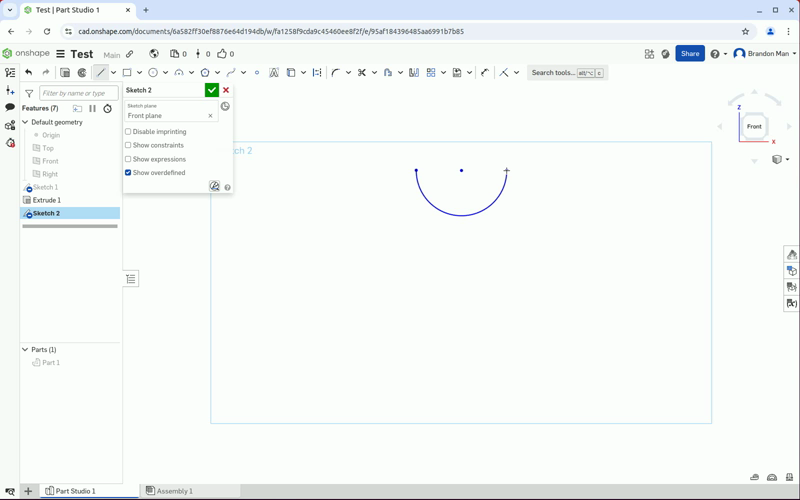
click(506, 170)
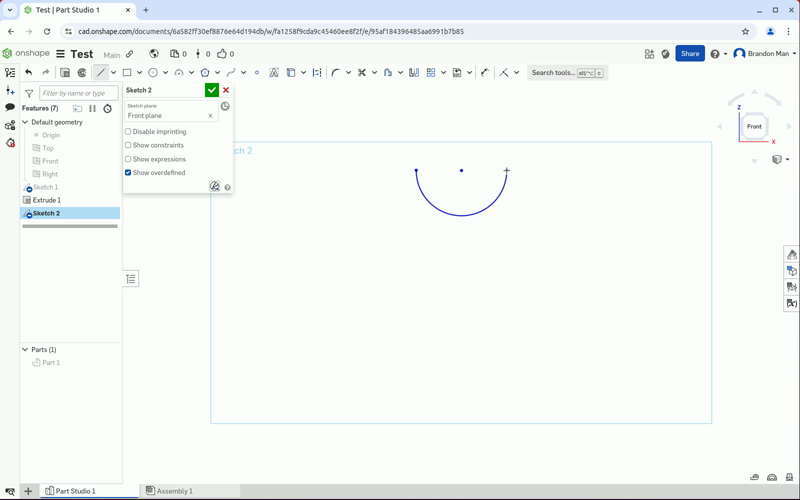
key_down(shift)
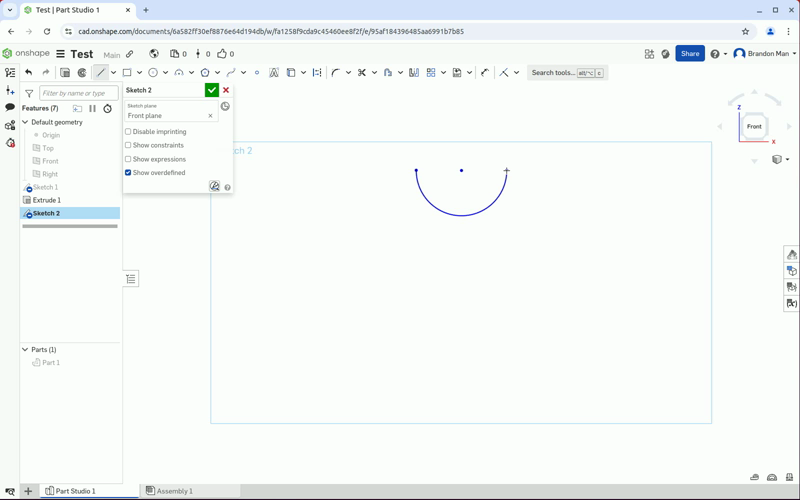
mouse_move(536, 170)
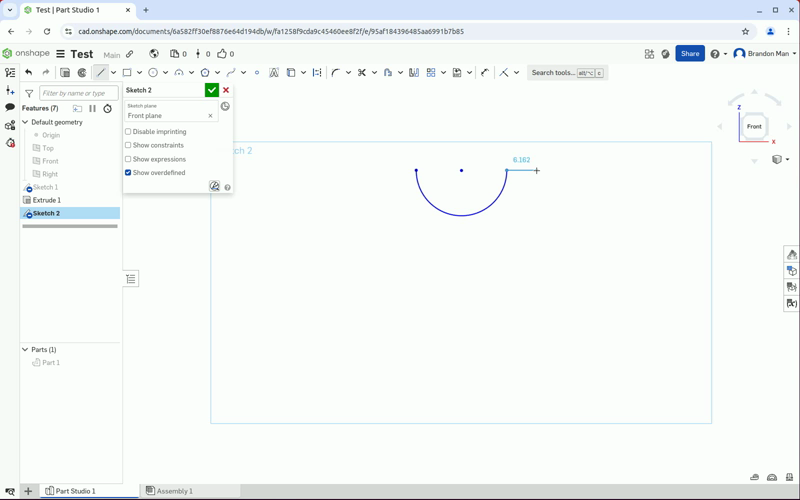
mouse_move(490, 170)
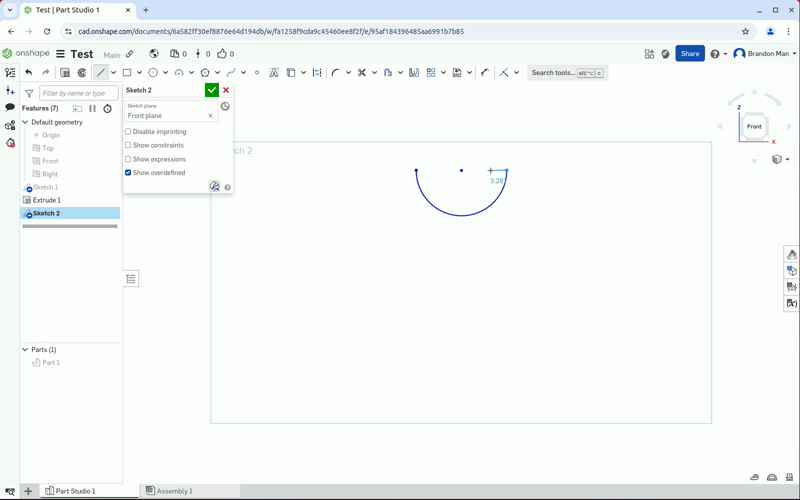
click(490, 170)
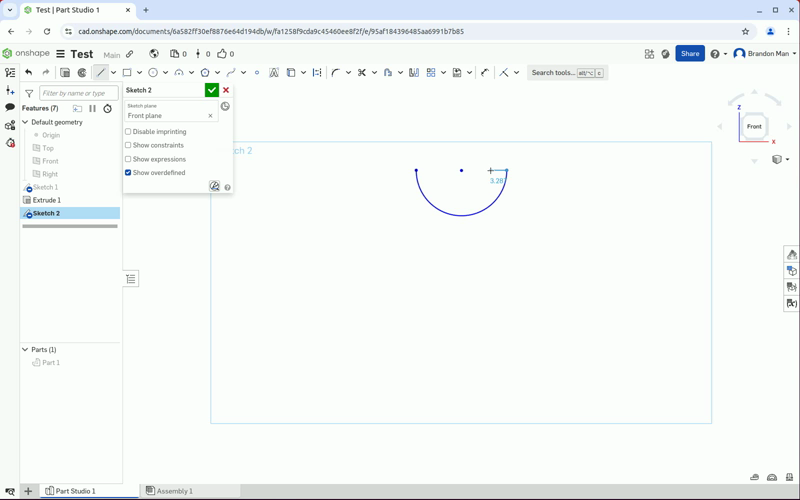
key_up(shift)
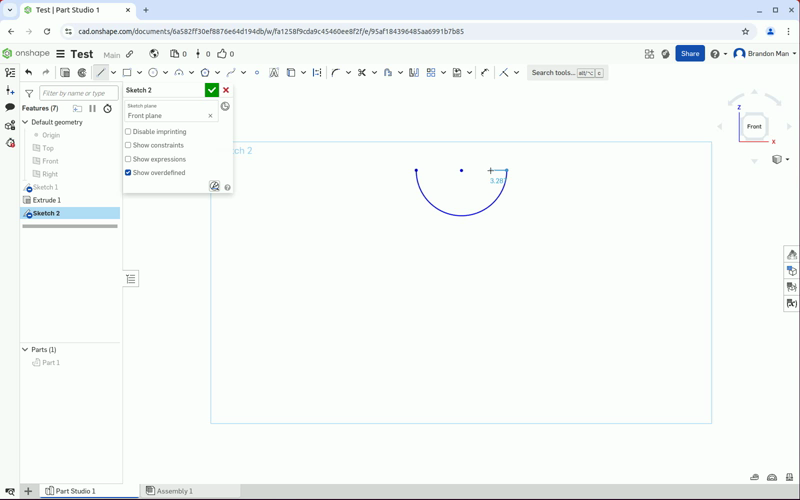
key(esc)
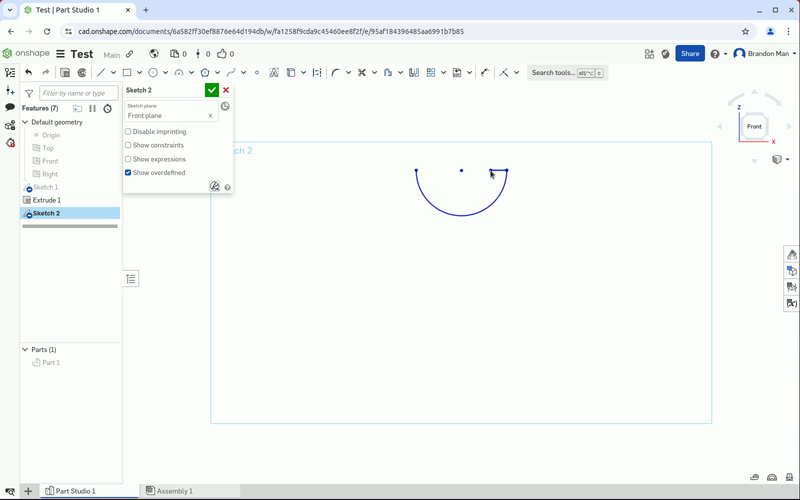
key(a)
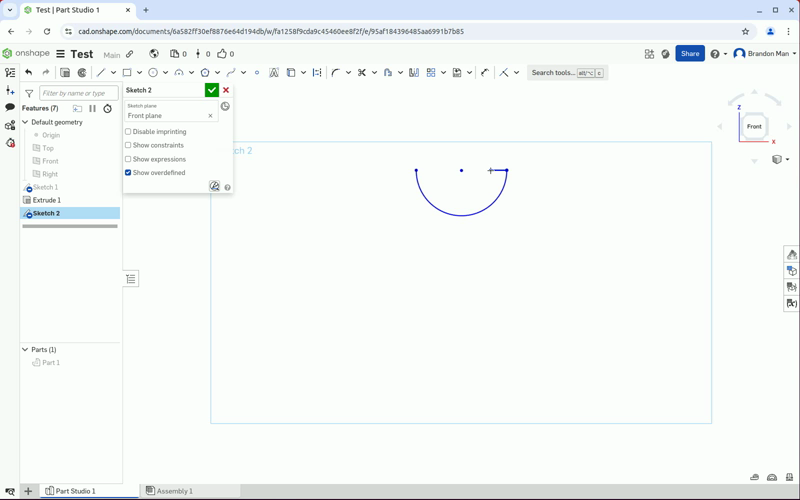
mouse_move(490, 170)
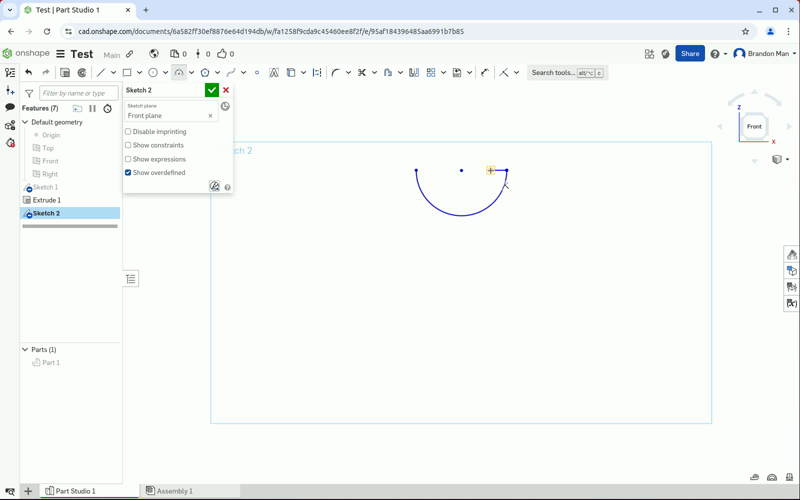
click(490, 170)
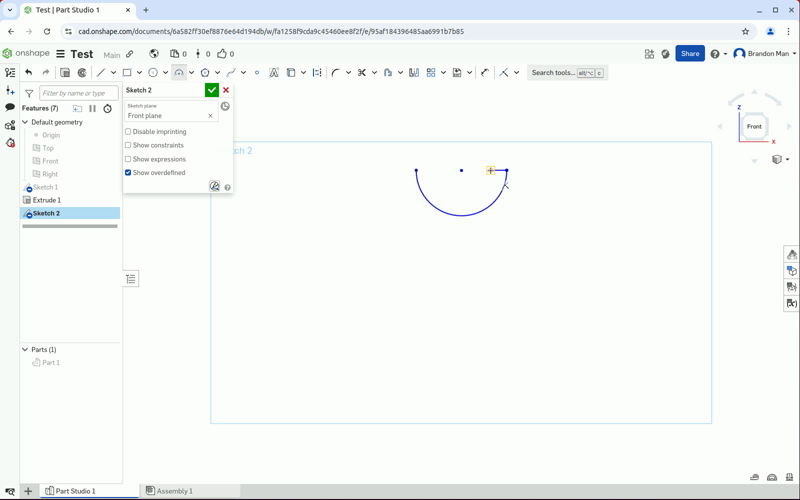
key_down(shift)
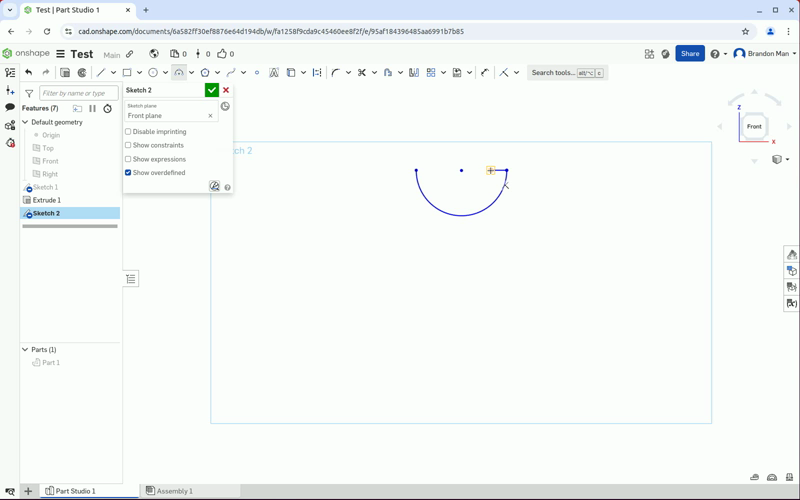
mouse_move(432, 170)
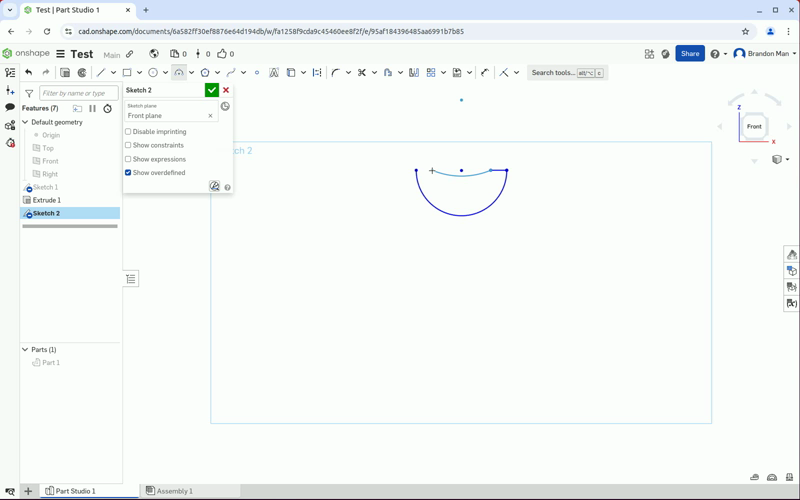
click(432, 170)
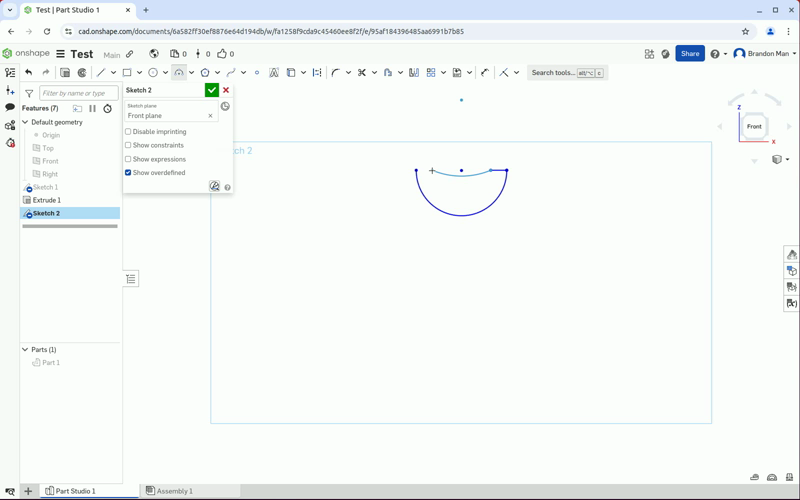
mouse_move(461, 199)
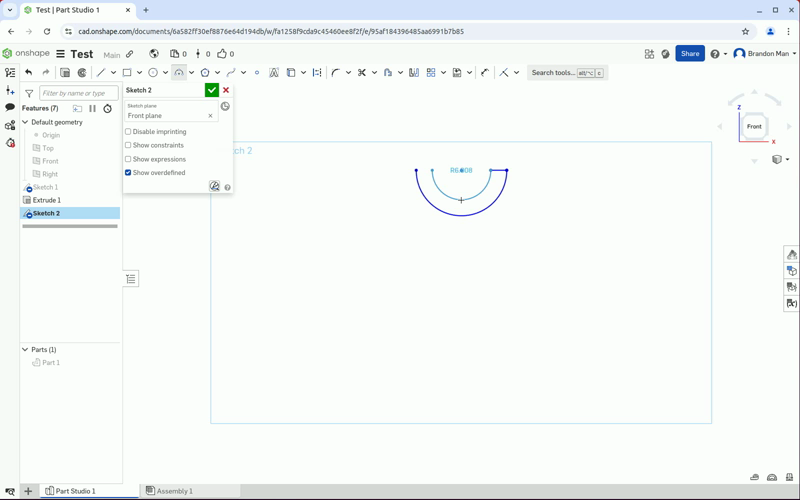
click(461, 199)
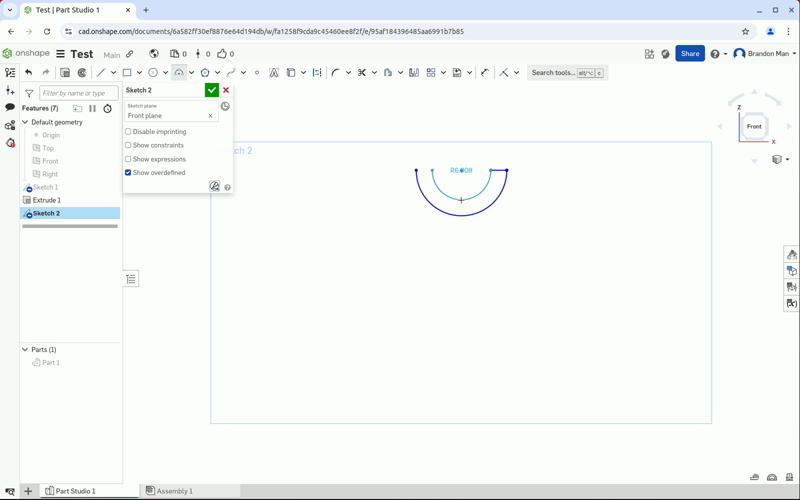
key_up(shift)
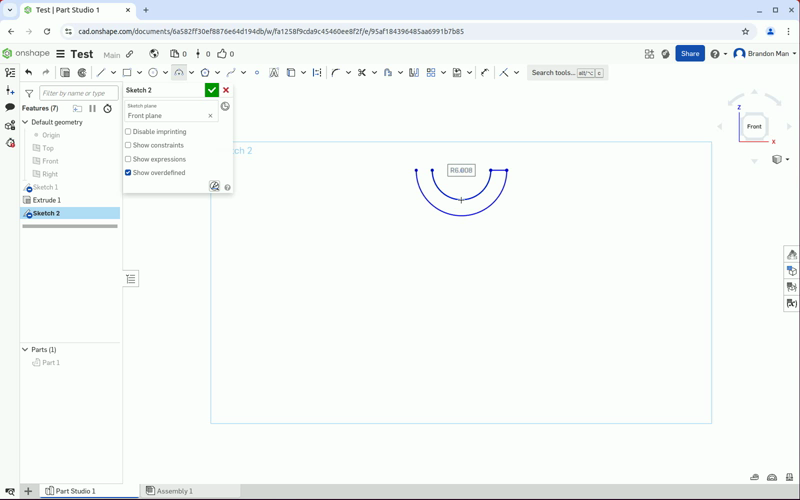
key(esc)
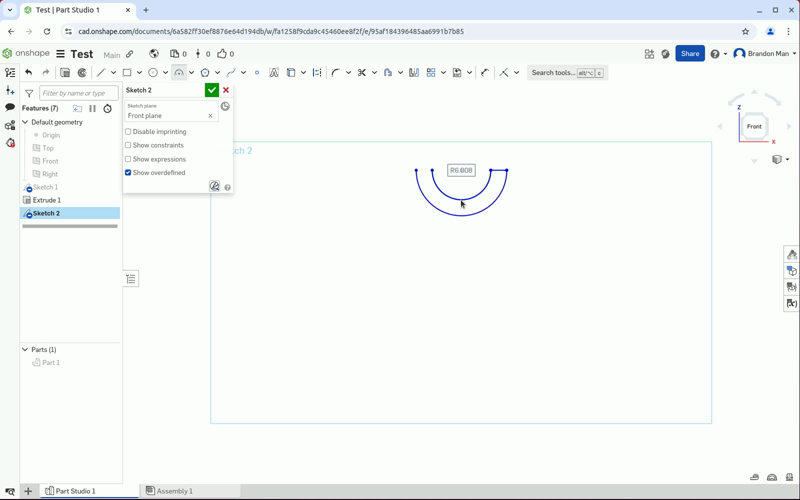
key(l)
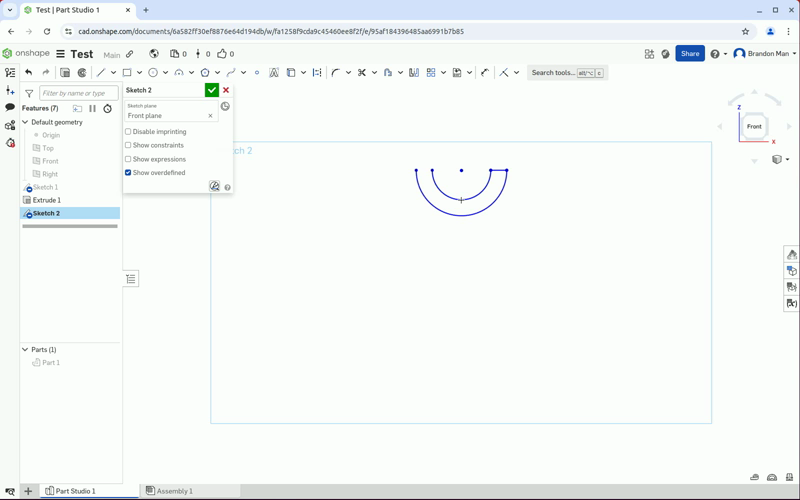
mouse_move(432, 170)
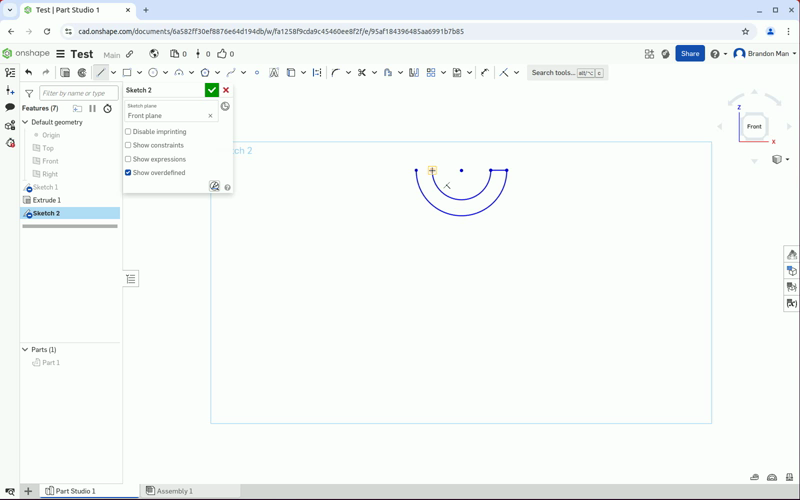
click(432, 170)
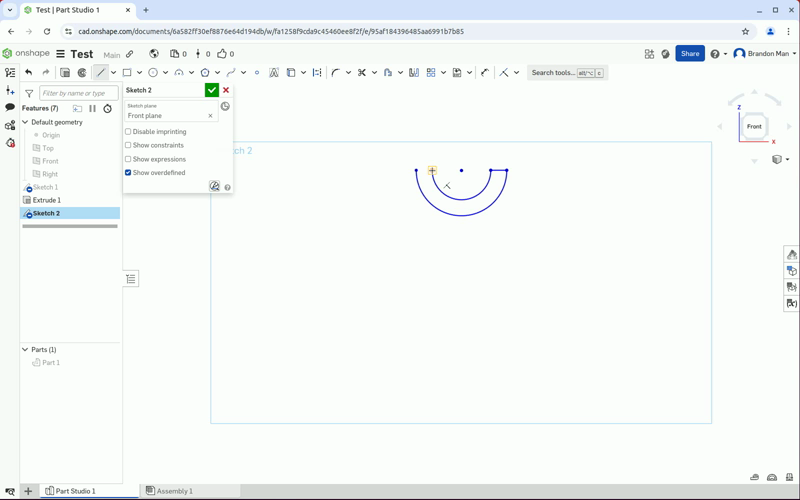
mouse_move(462, 170)
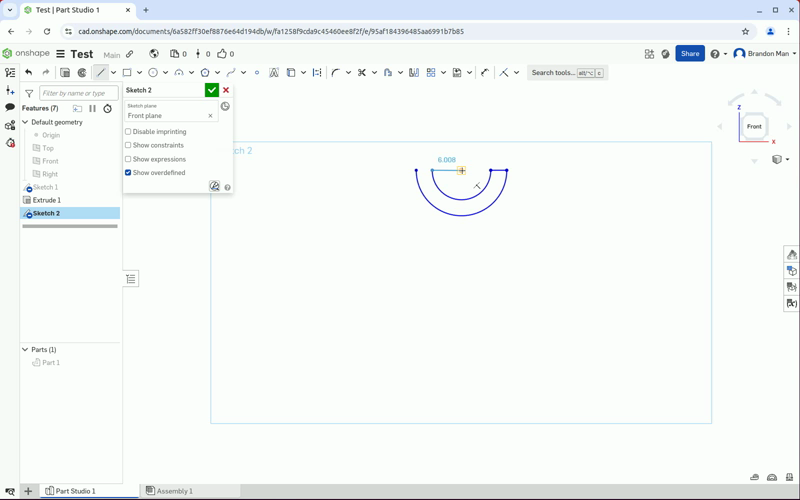
key_down(shift)
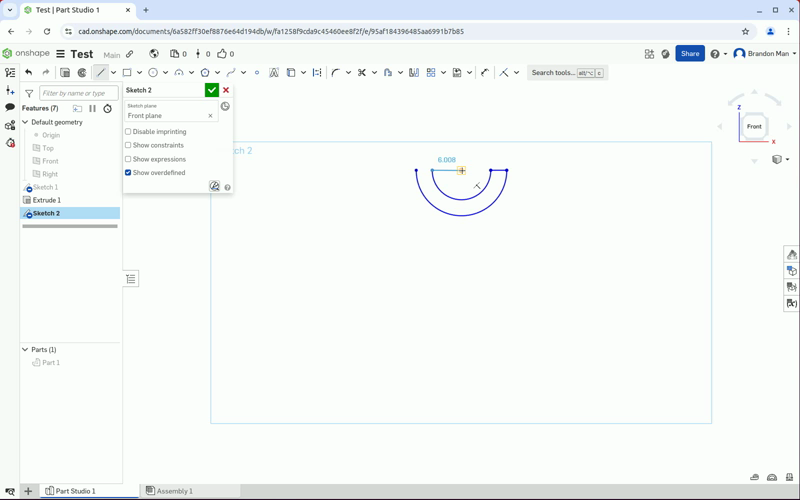
mouse_move(416, 170)
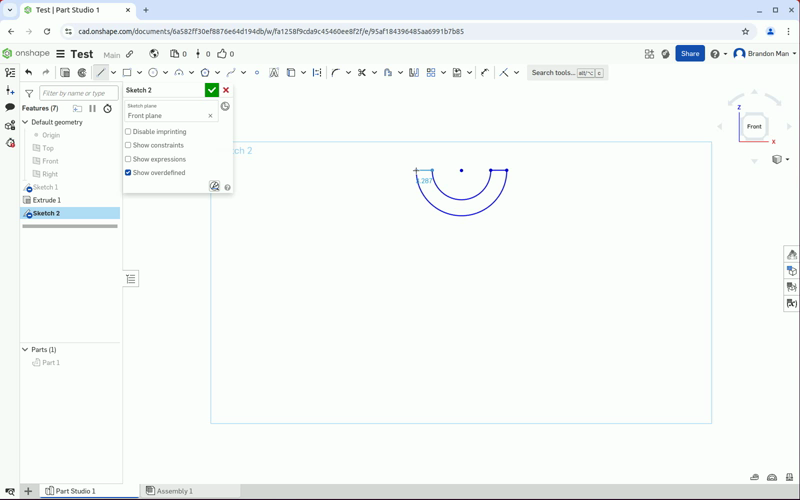
key_up(shift)
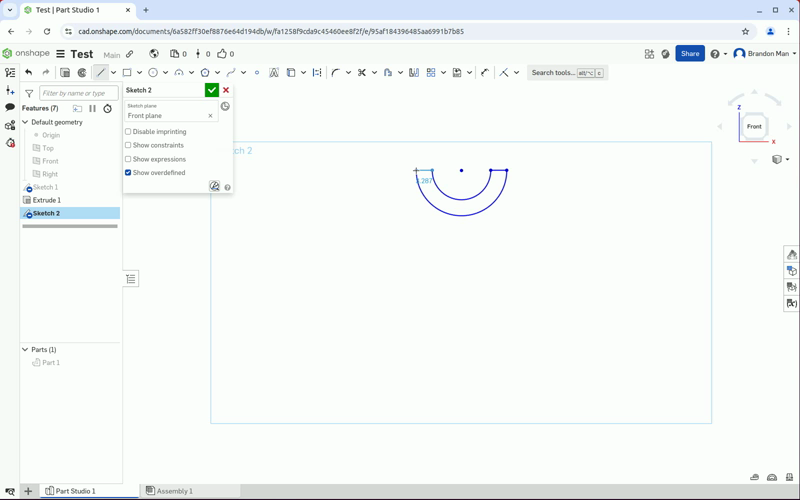
click(416, 170)
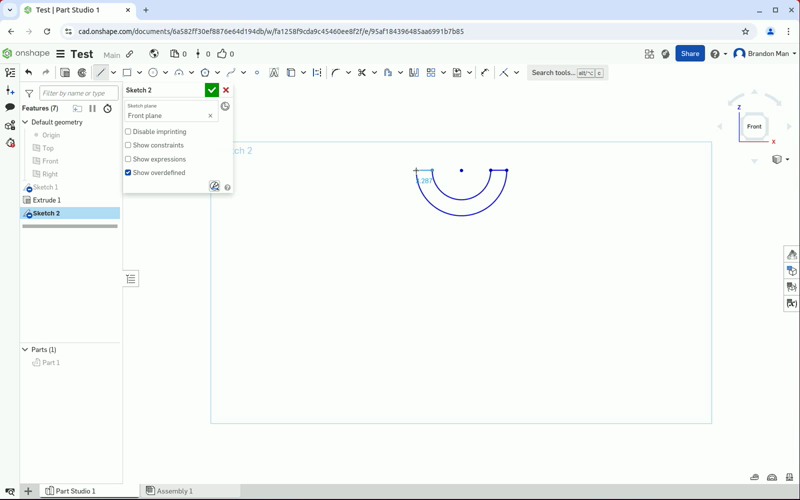
key(esc)
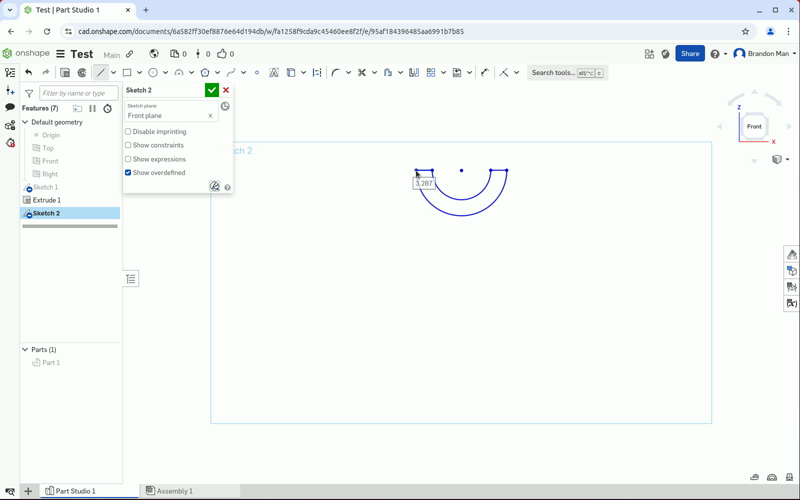
mouse_move(501, 181)
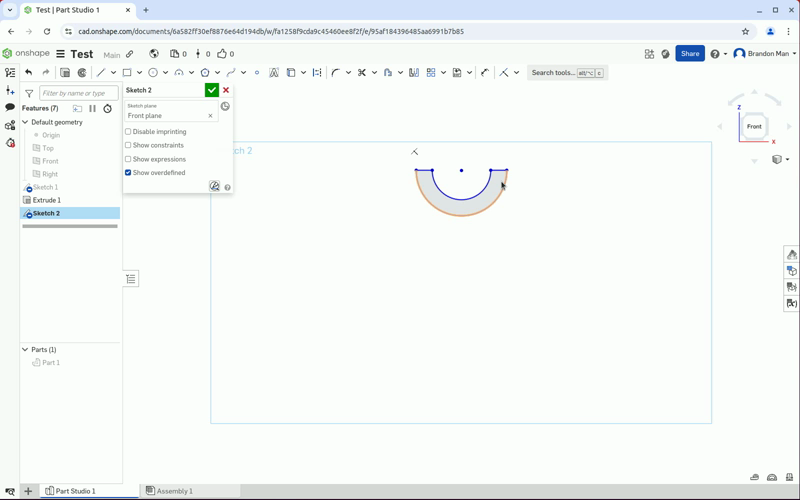
scroll(6)
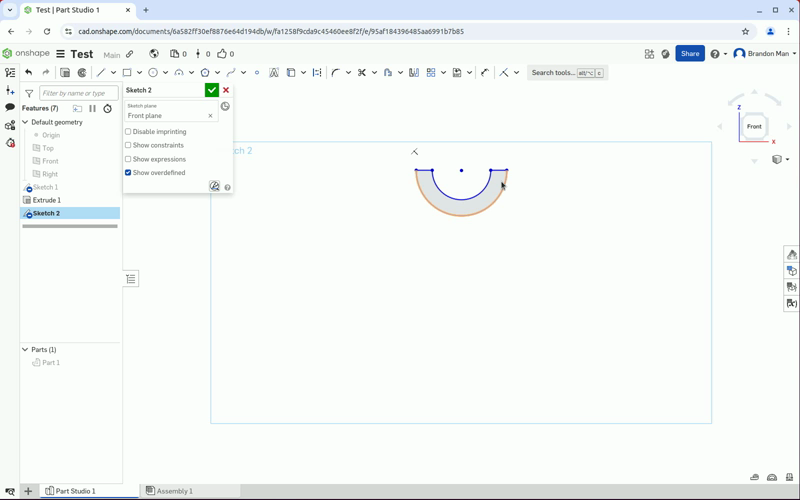
scroll(6)
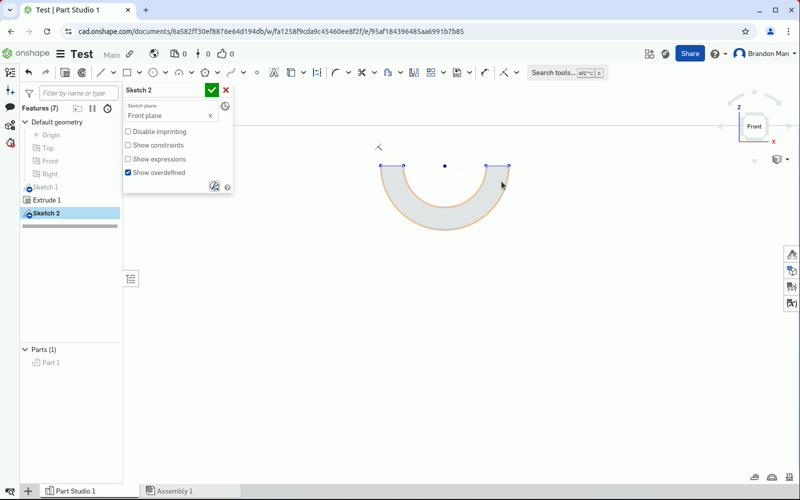
scroll(6)
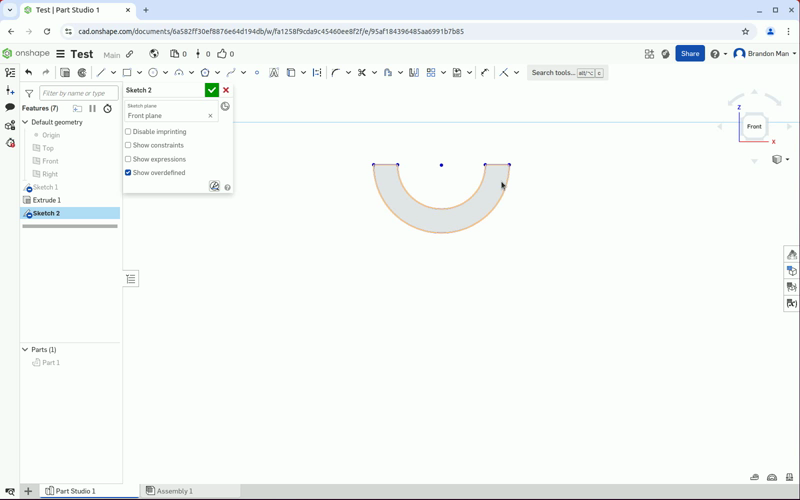
scroll(6)
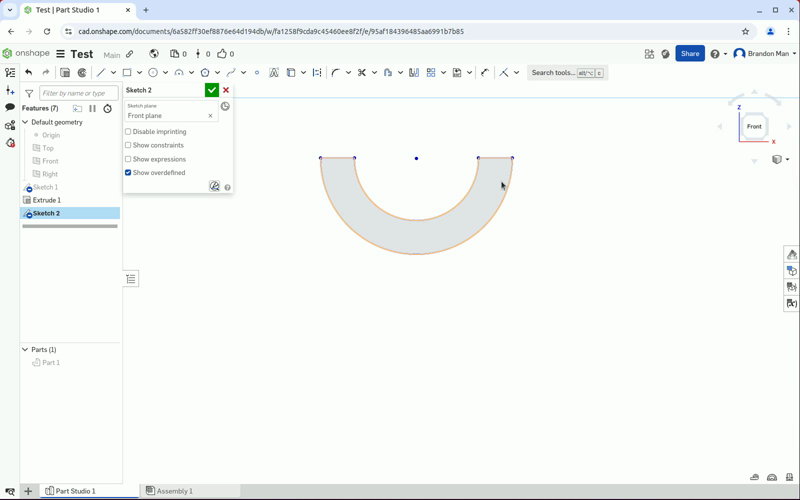
scroll(6)
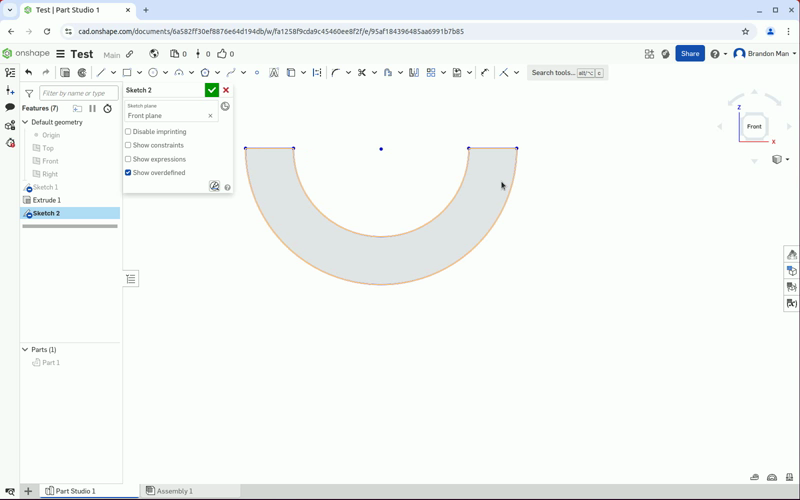
scroll(6)
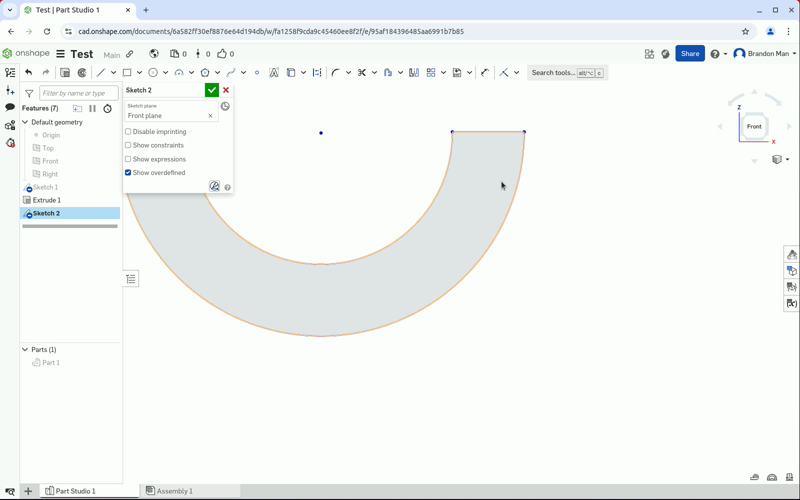
scroll(6)
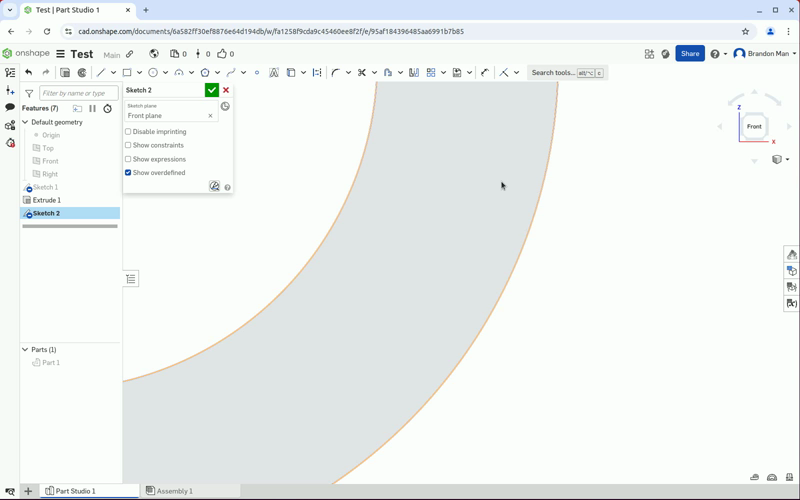
click(501, 181)
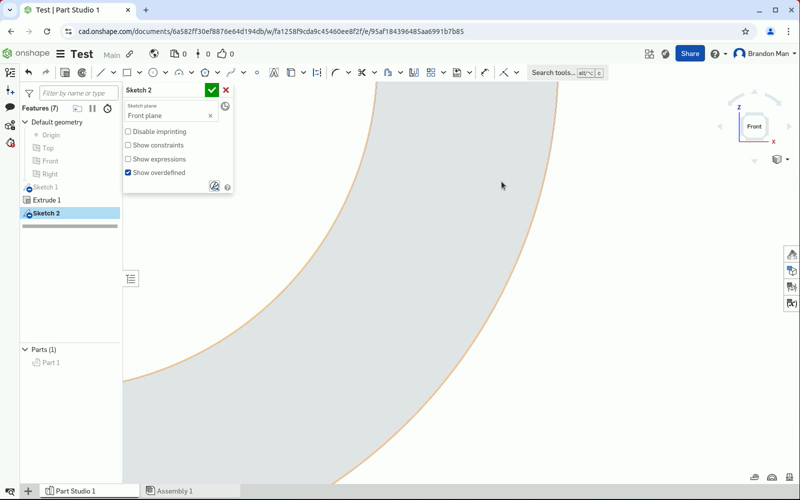
scroll(-6)
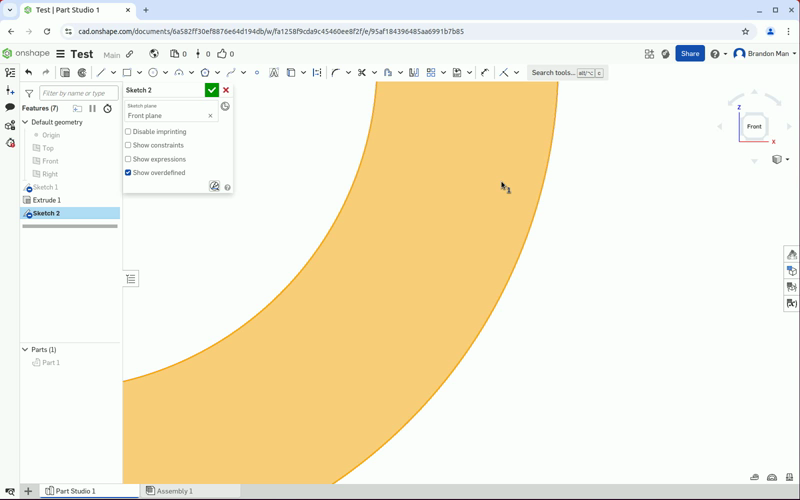
scroll(-6)
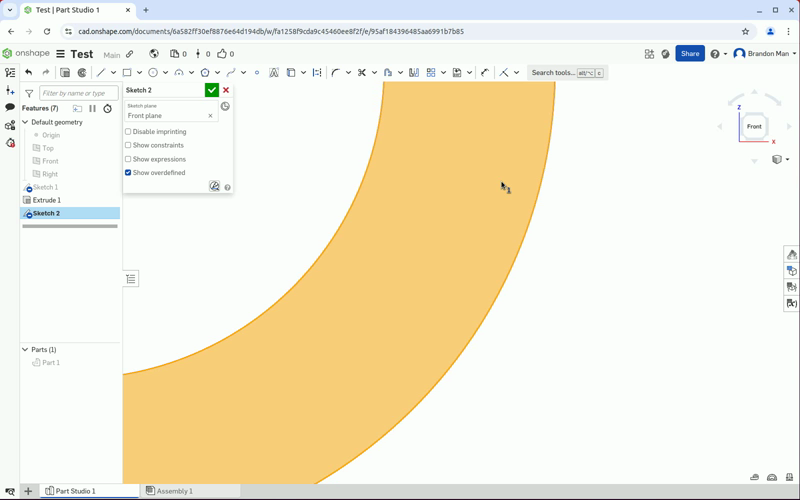
scroll(-6)
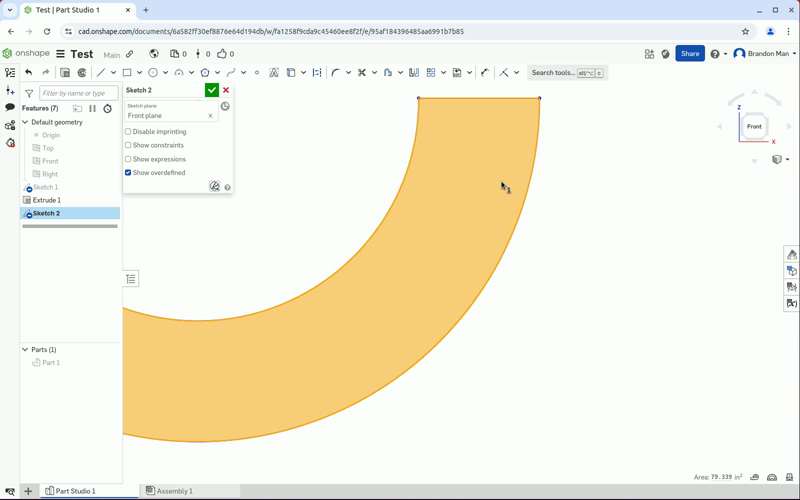
scroll(-6)
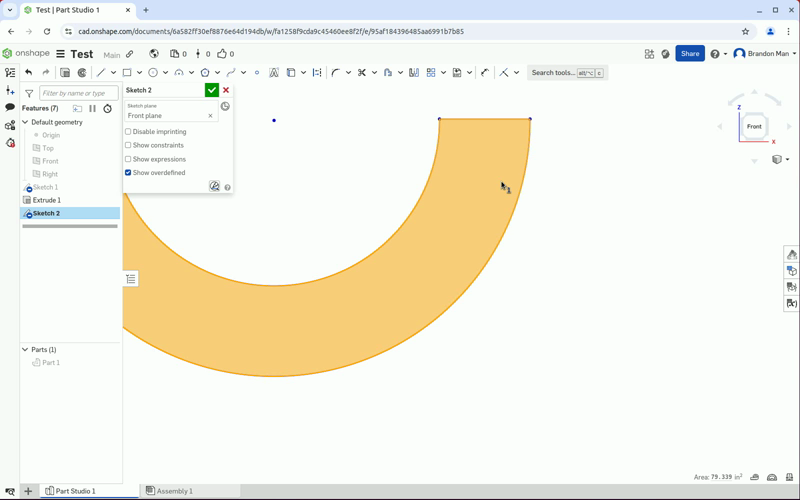
scroll(-6)
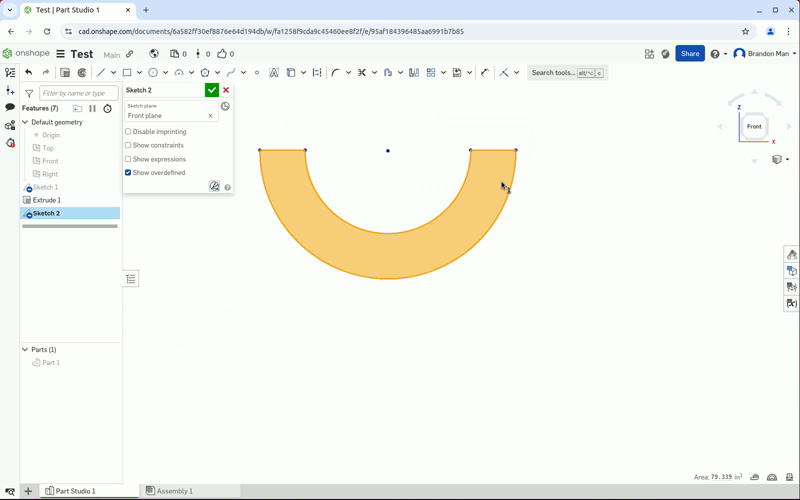
scroll(-6)
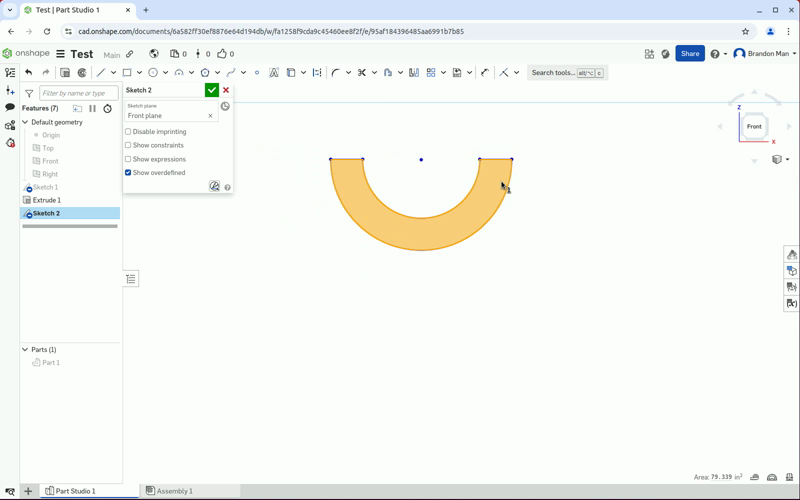
scroll(-6)
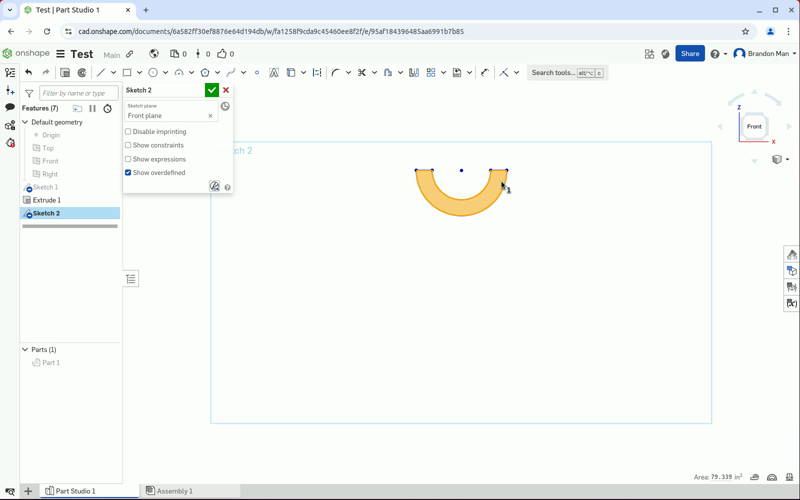
mouse_move(73, 352)
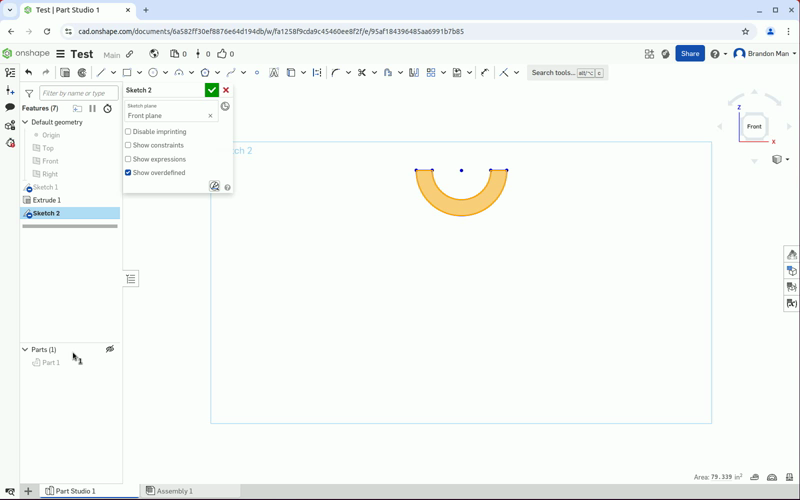
key(shift+y)
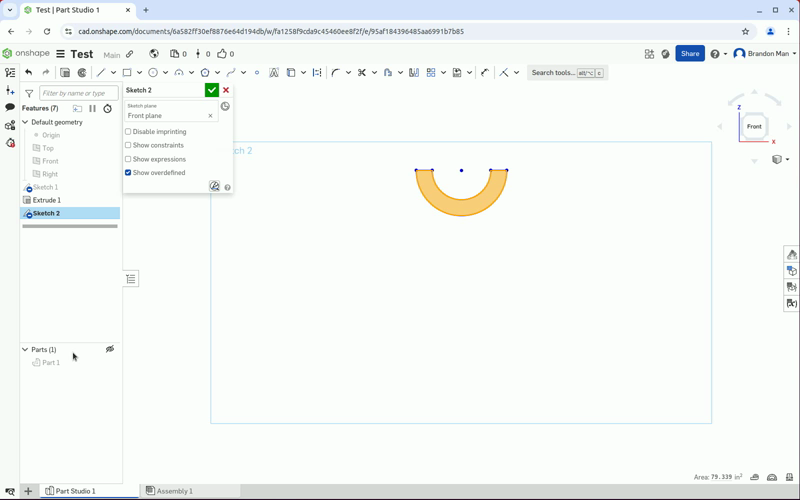
key(shift+e)
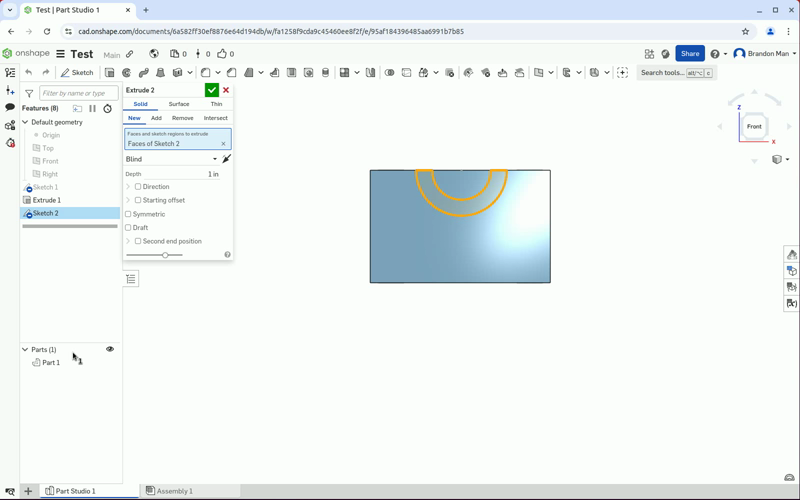
mouse_move(143, 106)
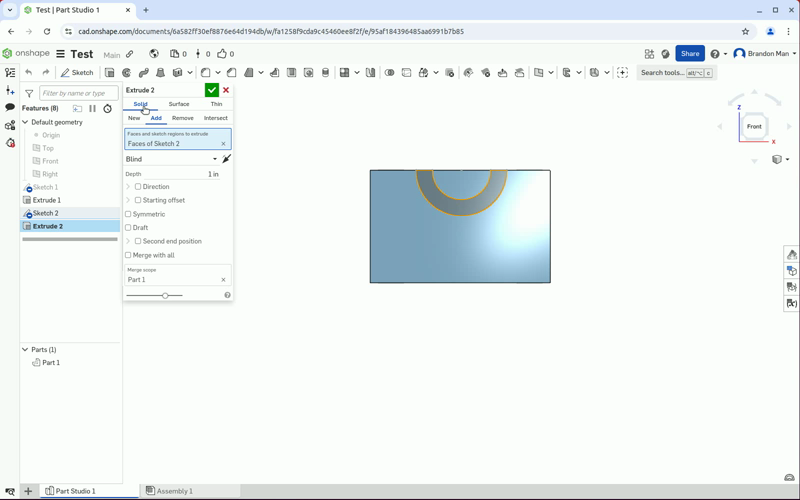
click(143, 106)
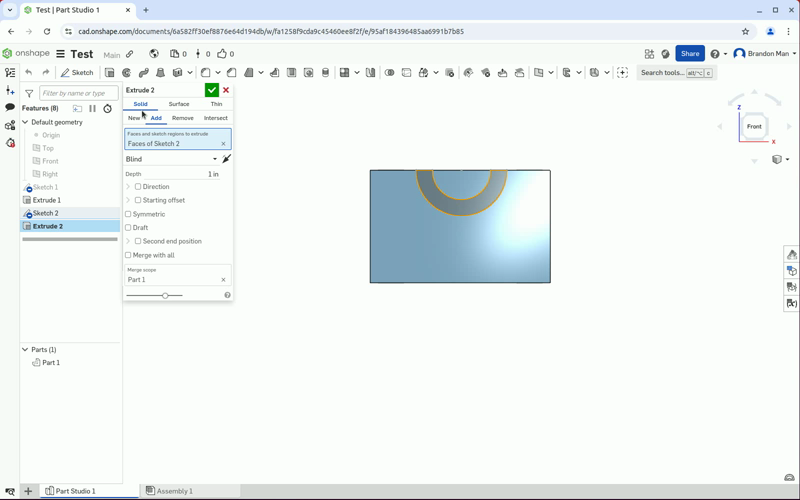
mouse_move(137, 120)
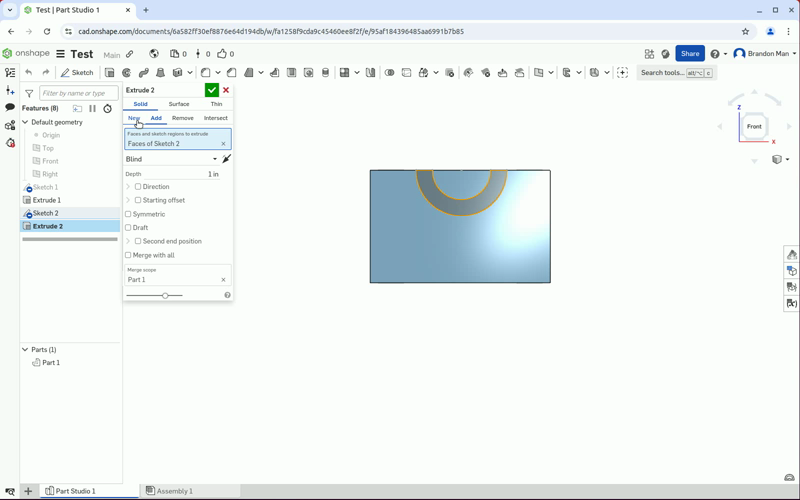
click(137, 120)
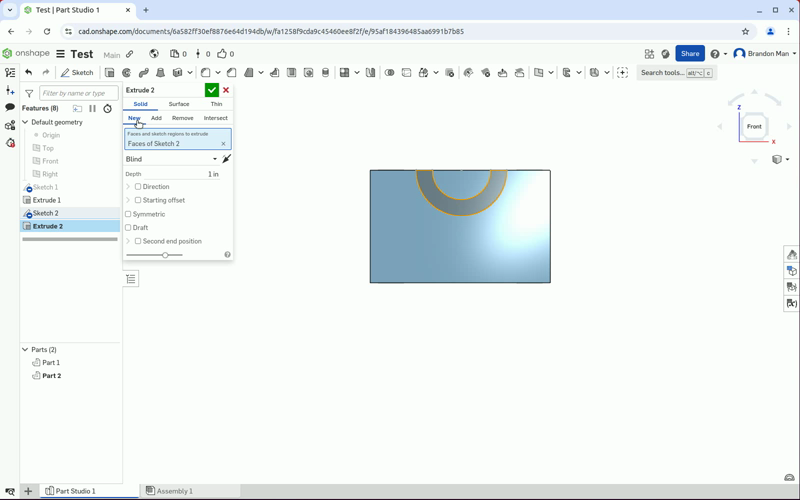
key(tab, 4)
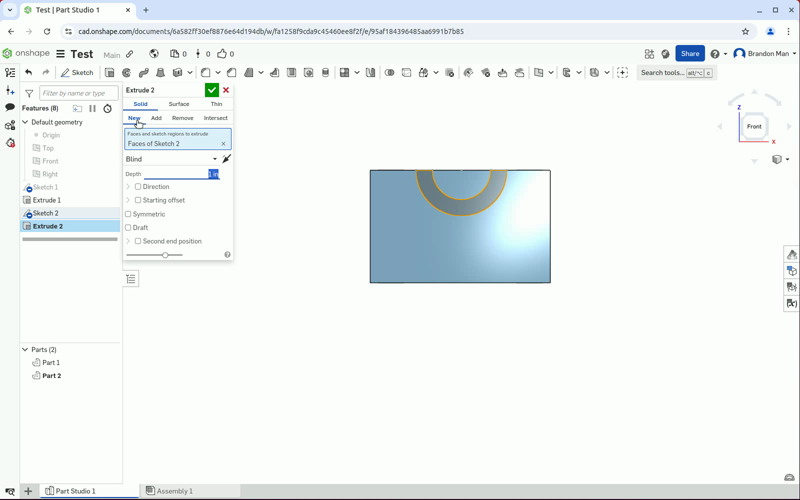
text(36.106)
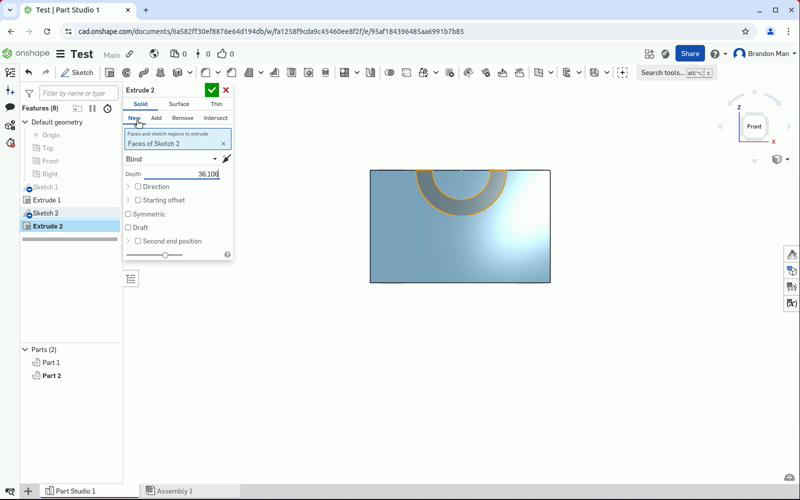
key(tab, 3)
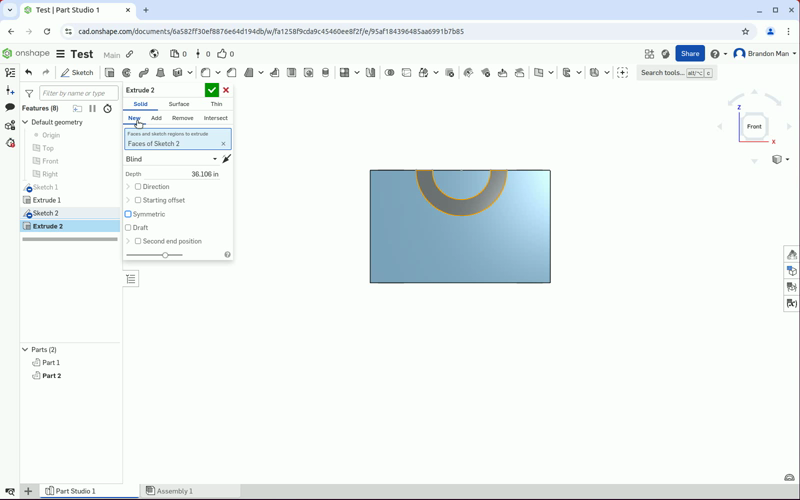
key(space)
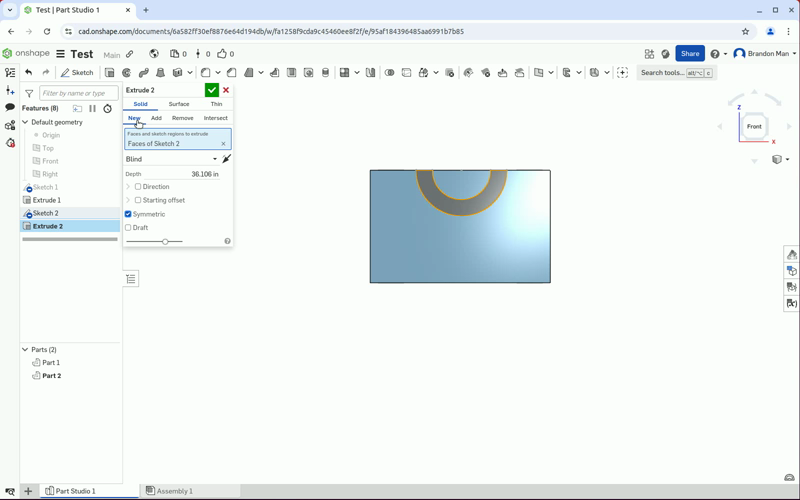
key(enter)
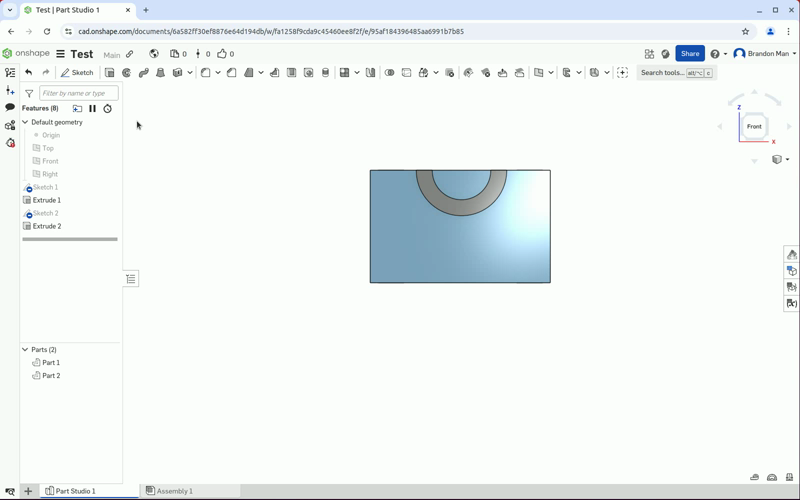
key(shift+h)
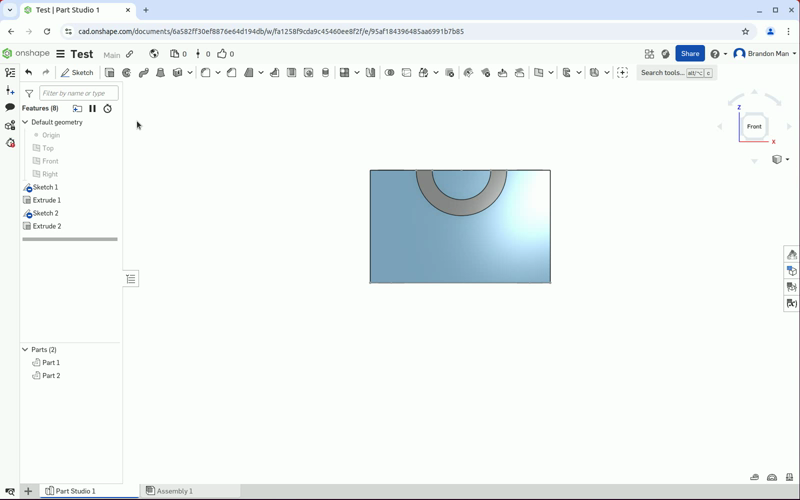
key(shift+h)
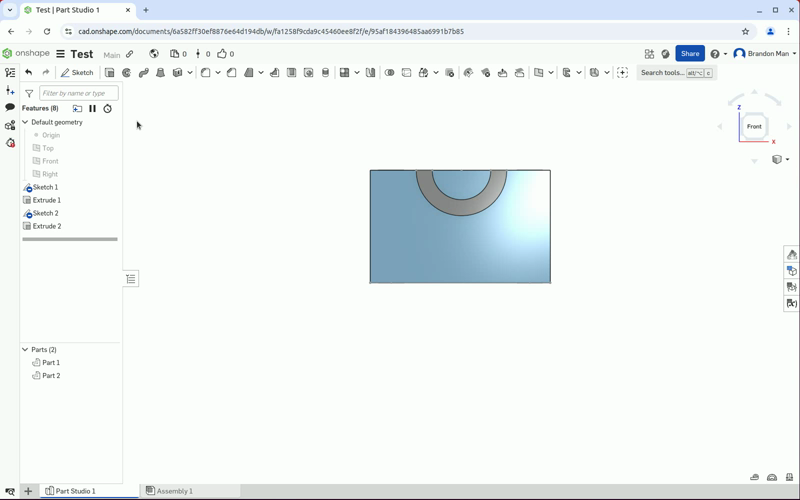
key(shift+7)
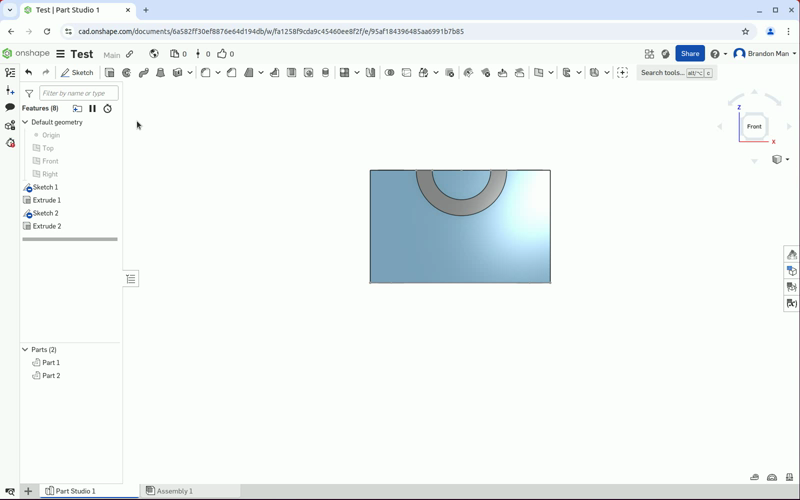
key(left, 2)
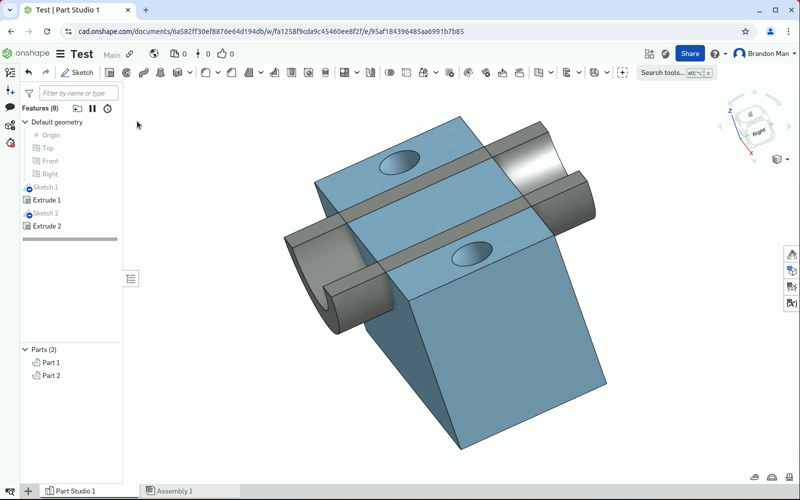
key(down, 2)
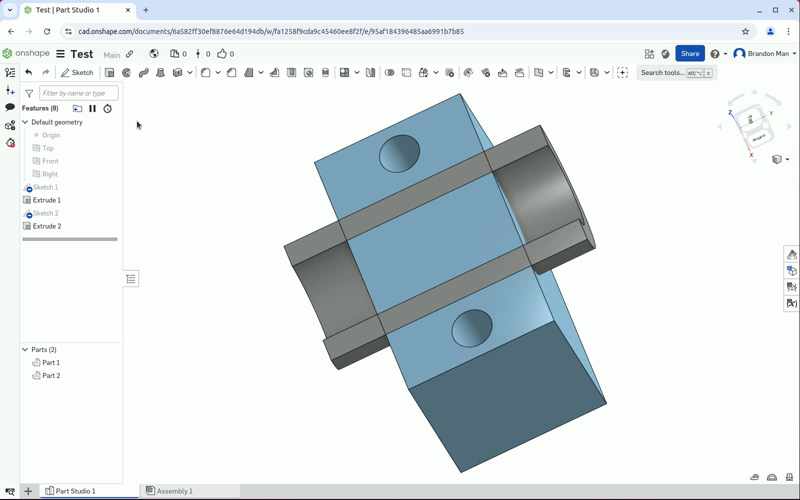
key(up, 2)
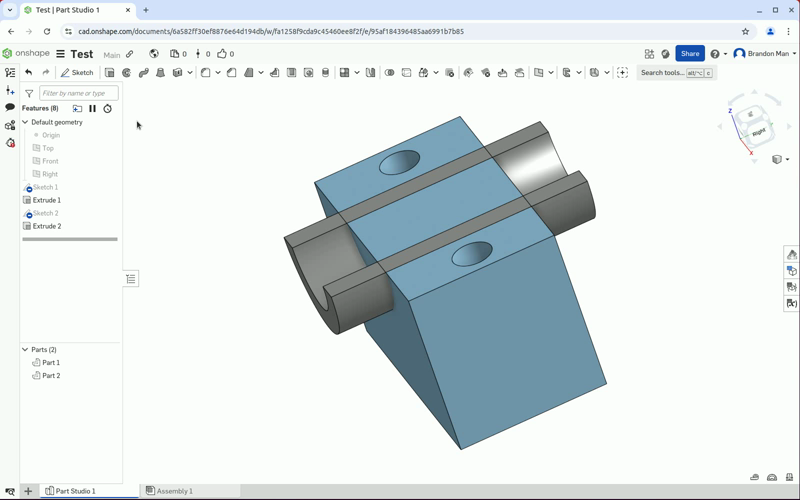
key(right, 2)
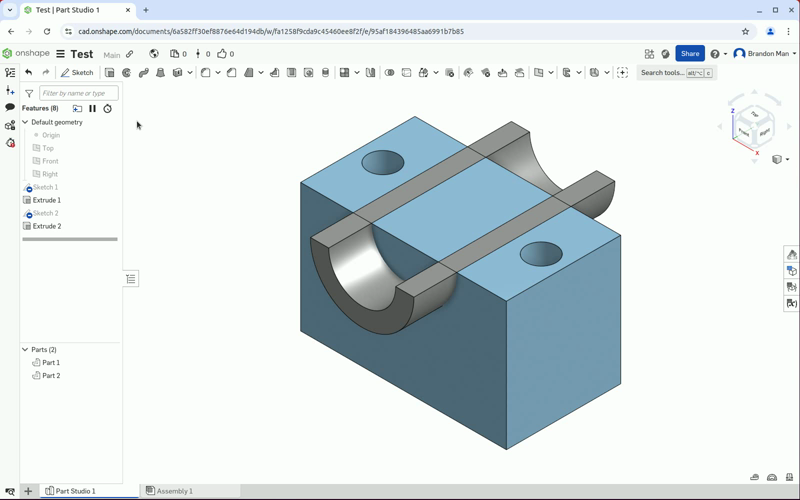
mouse_move(73, 189)
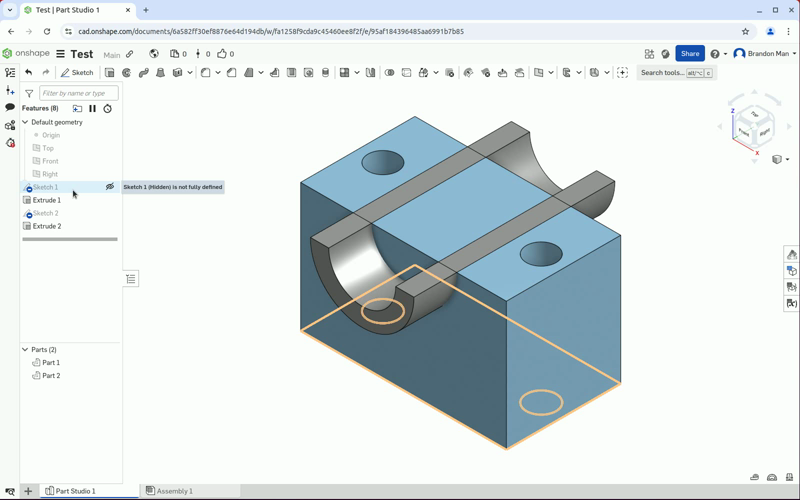
click(73, 189)